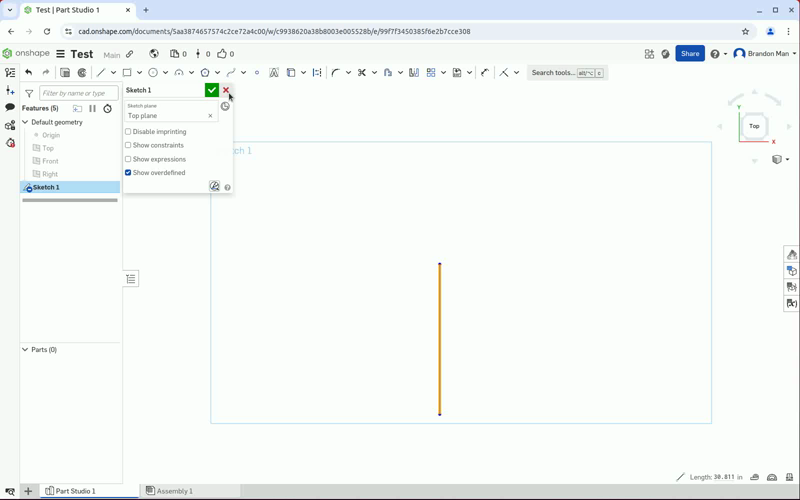
key(shift+h)
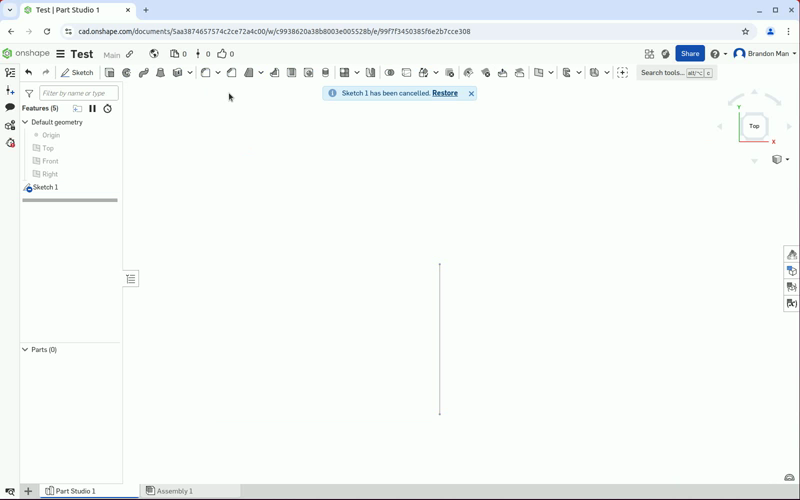
key(shift+s)
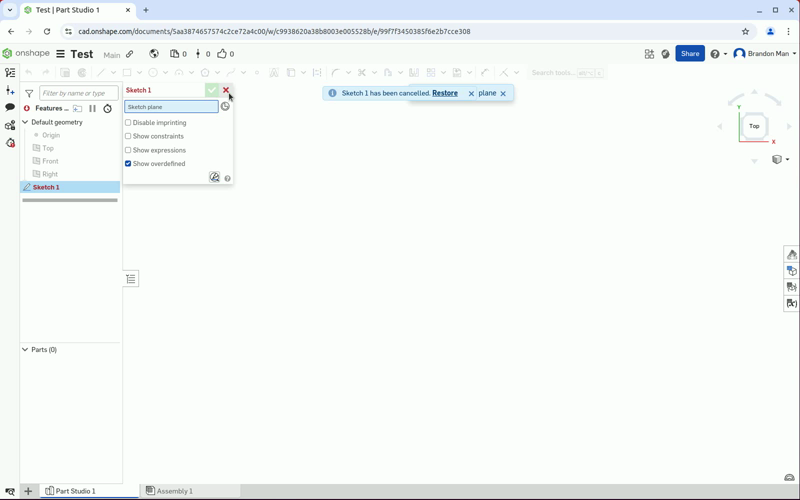
mouse_move(73, 150)
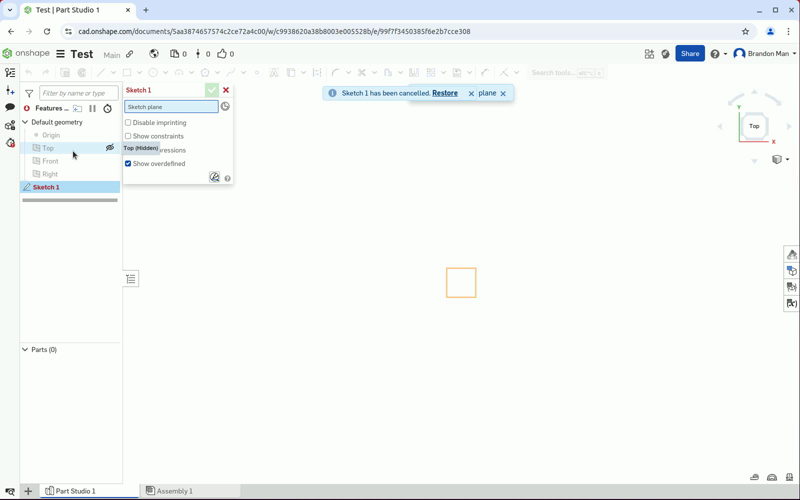
click(73, 150)
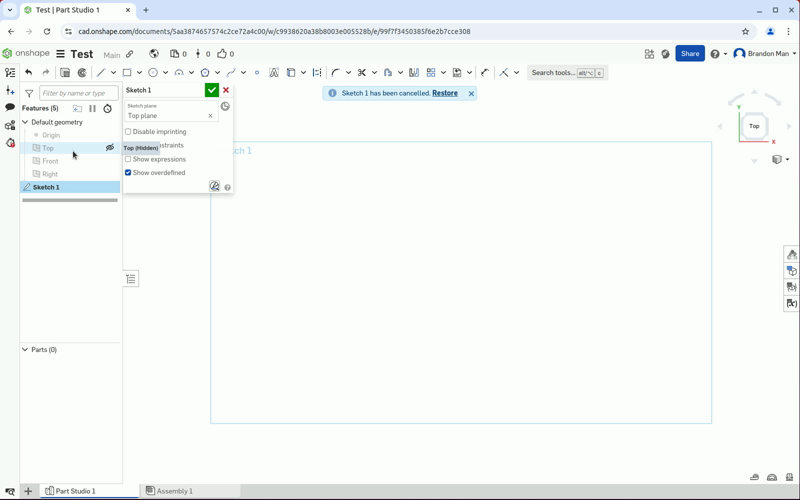
mouse_move(73, 352)
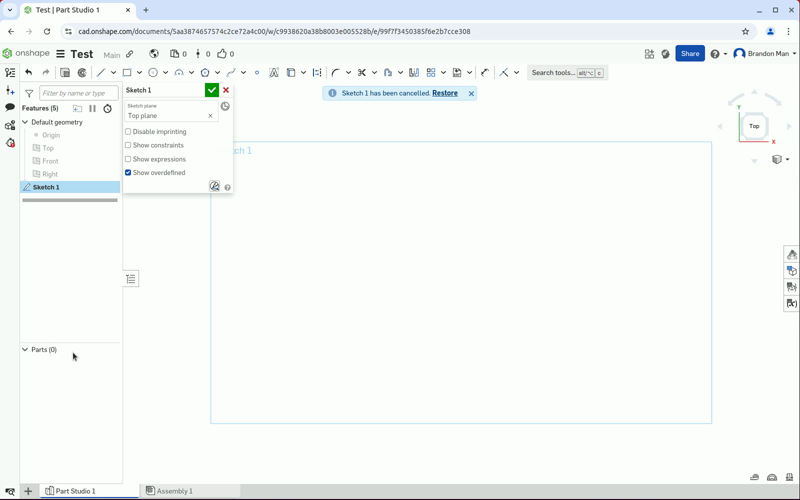
key(y)
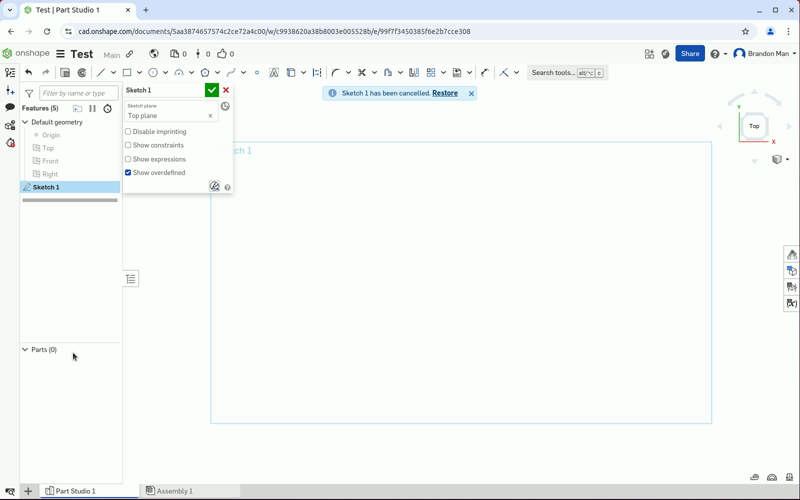
key(l)
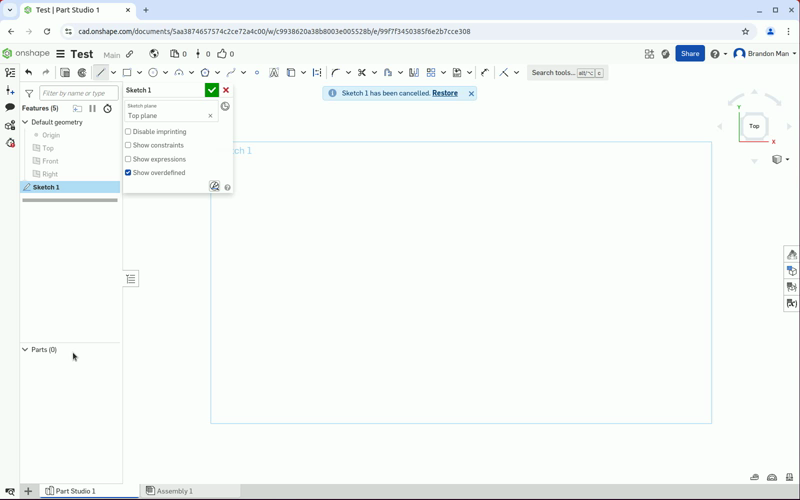
key_down(shift)
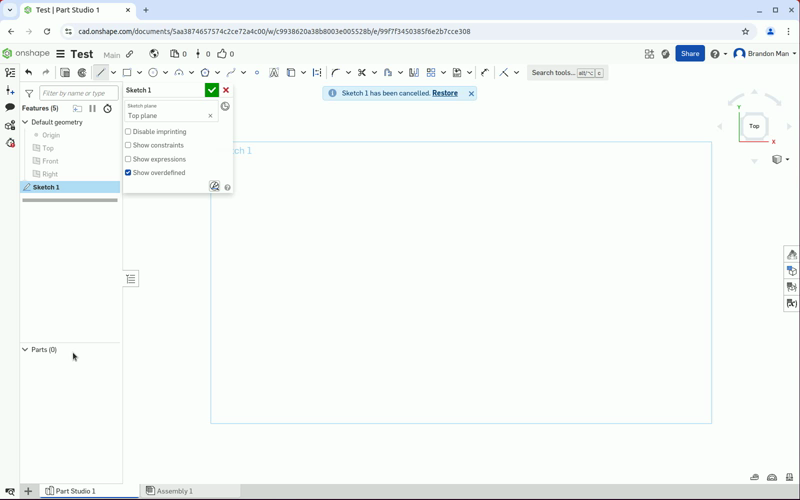
mouse_move(460, 282)
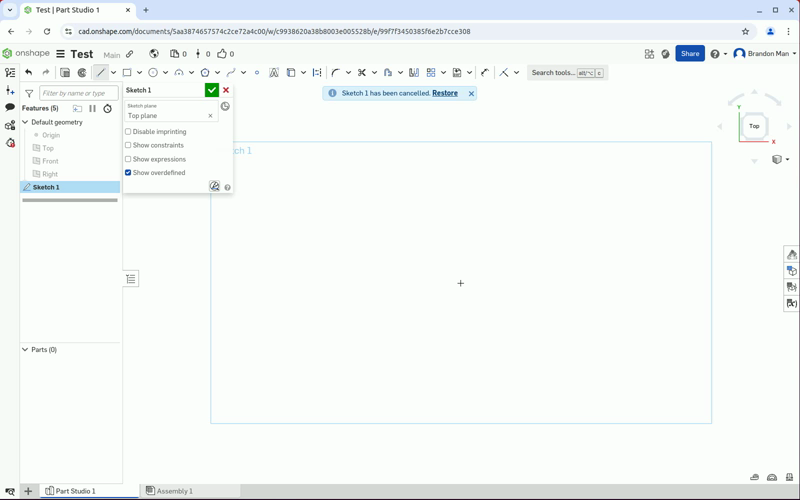
click(460, 282)
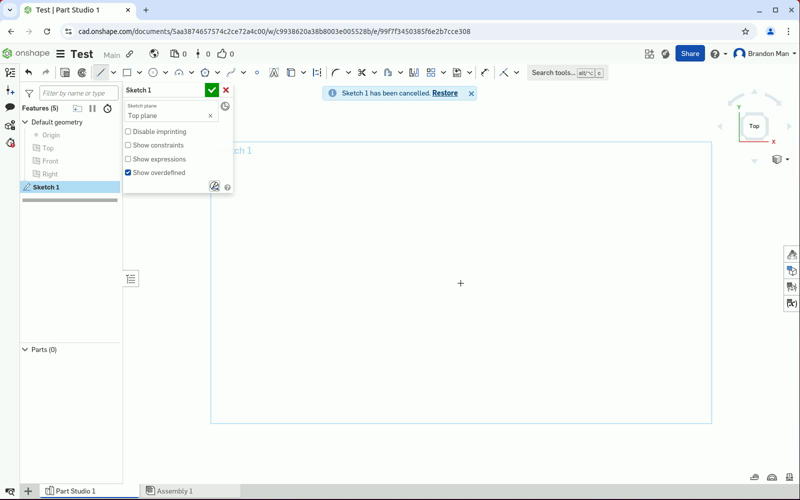
key_up(shift)
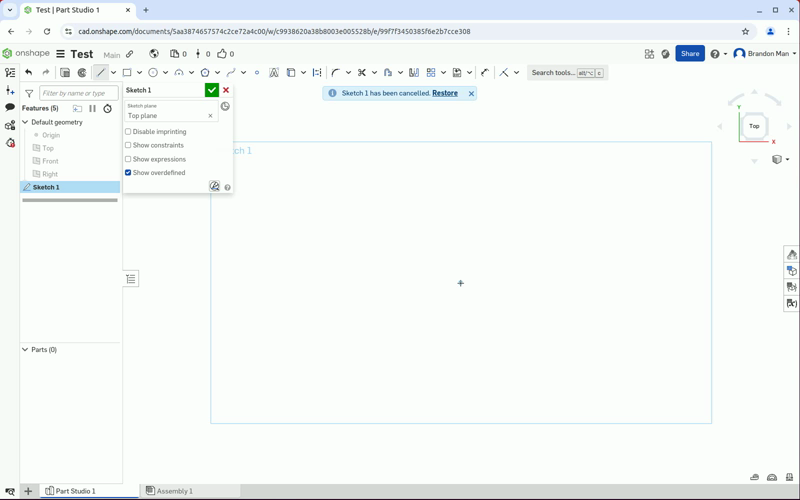
key_down(shift)
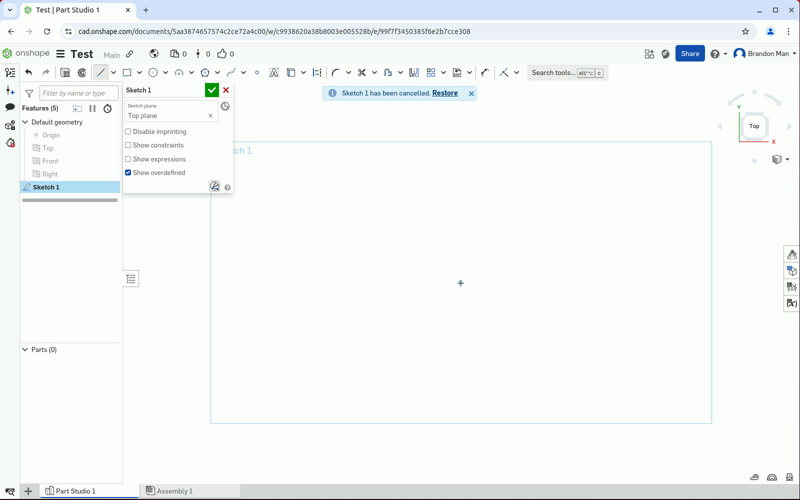
mouse_move(490, 282)
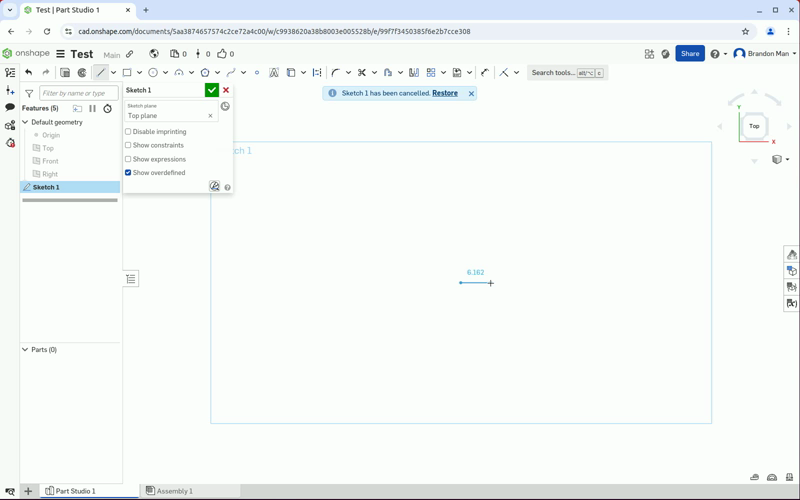
mouse_move(498, 282)
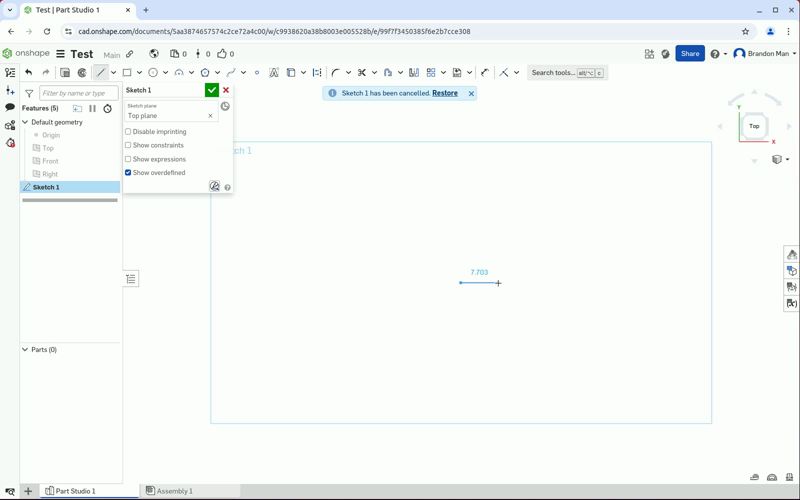
click(498, 282)
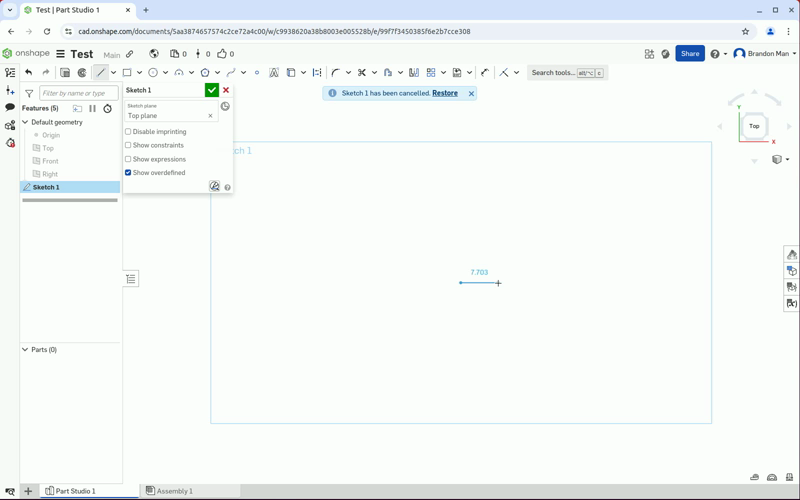
key_up(shift)
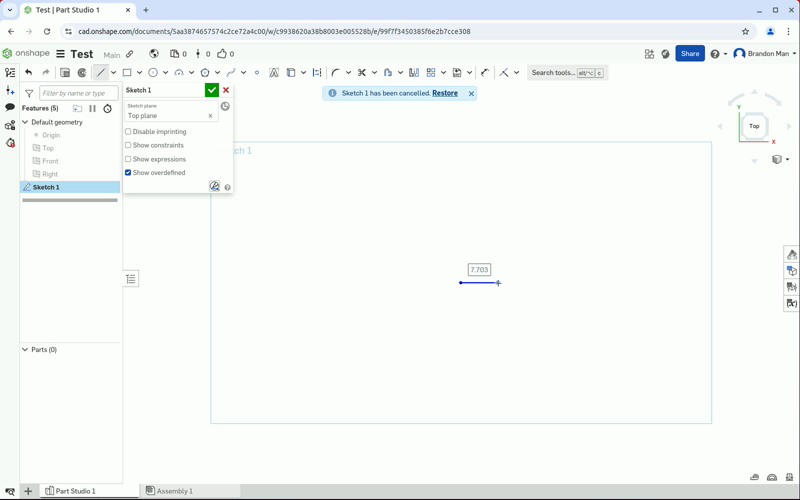
key_down(shift)
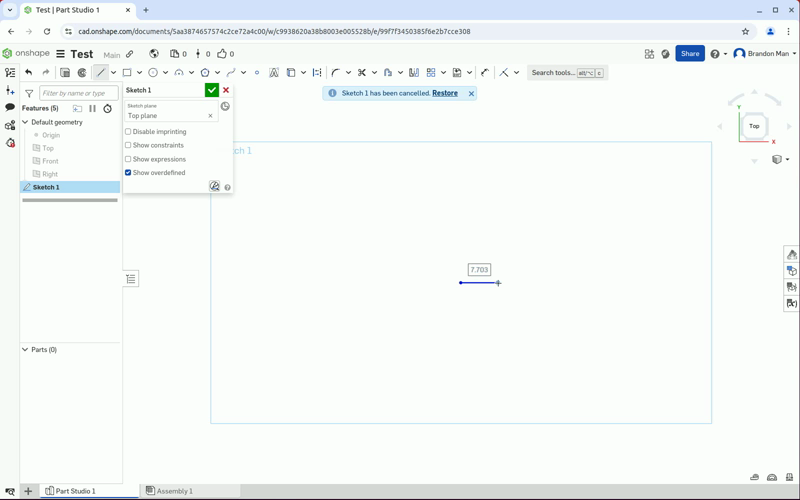
mouse_move(528, 282)
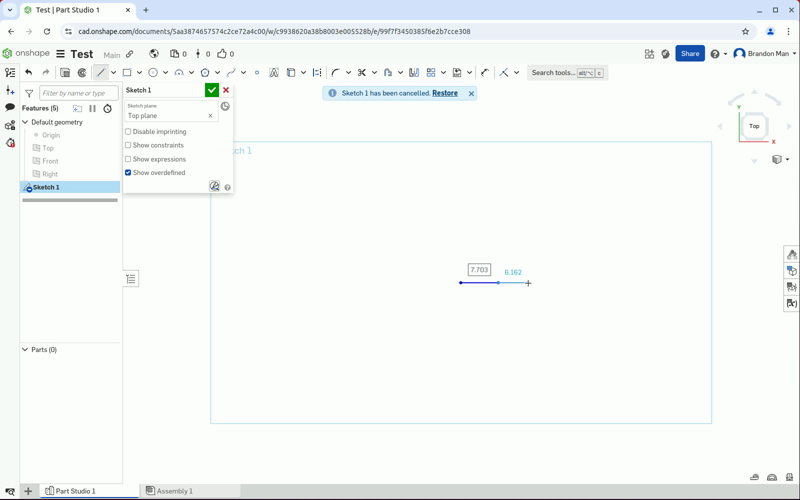
mouse_move(498, 245)
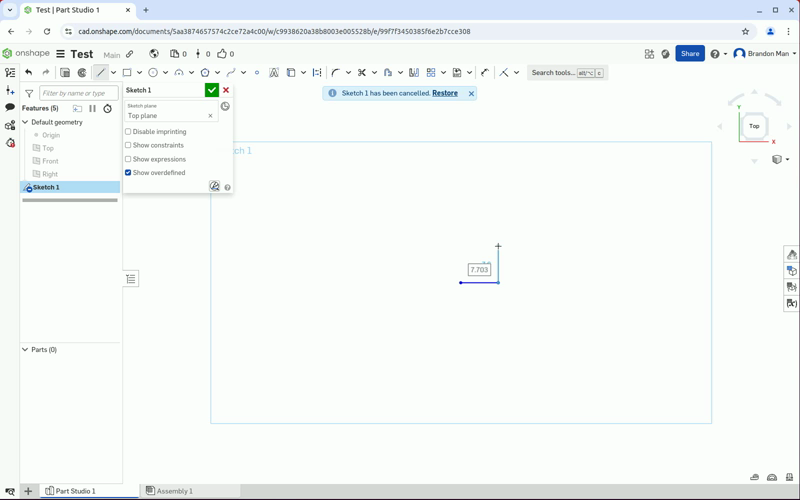
click(498, 245)
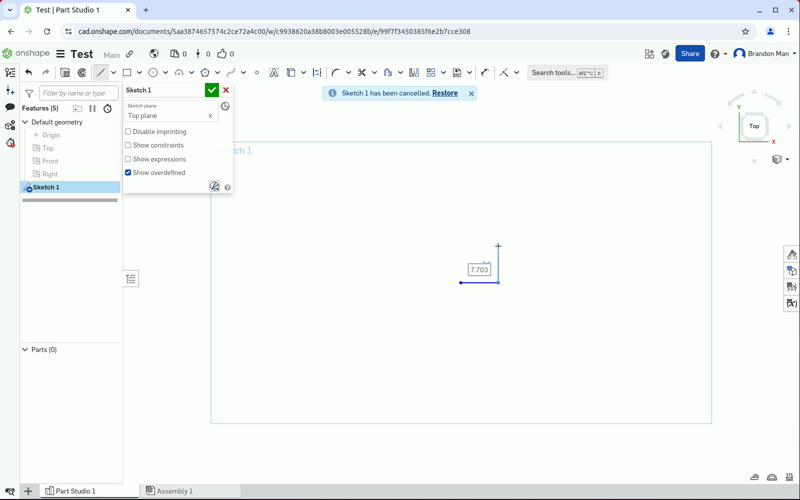
key_up(shift)
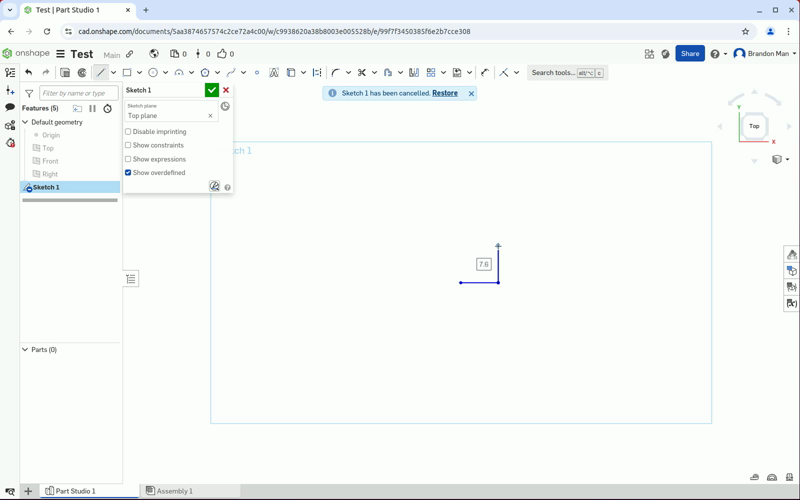
key_down(shift)
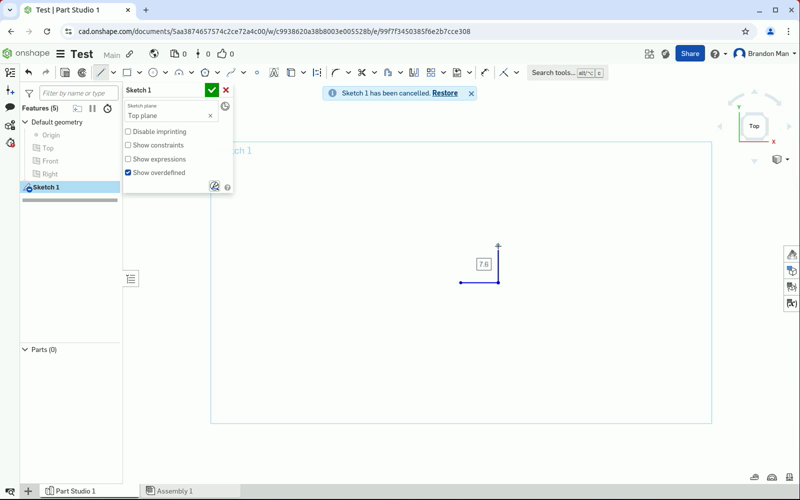
mouse_move(528, 245)
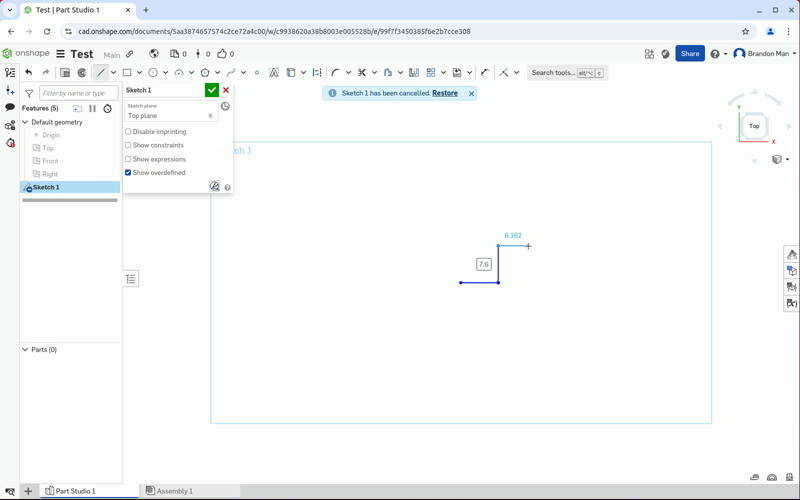
mouse_move(460, 245)
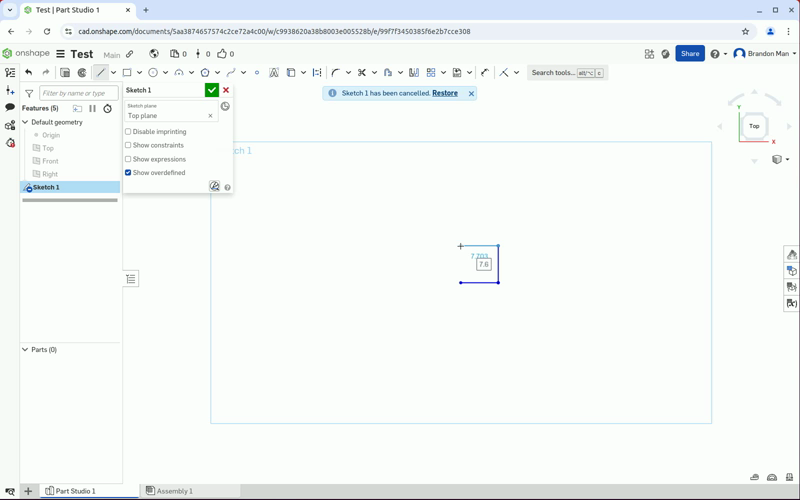
click(460, 245)
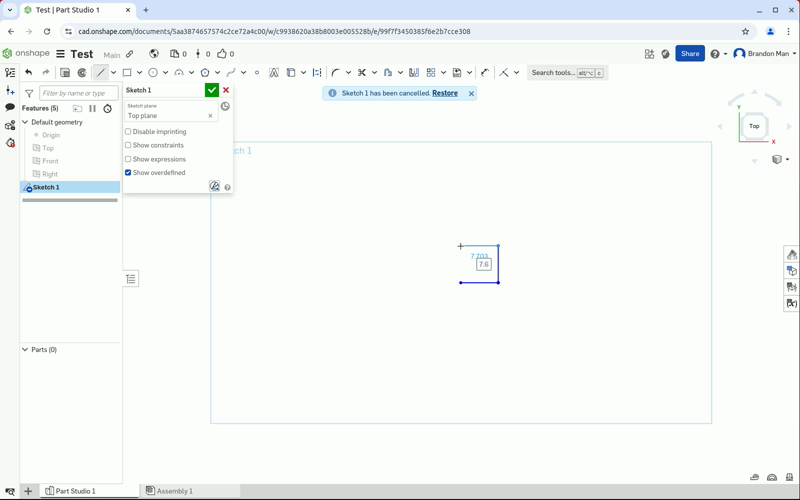
key_up(shift)
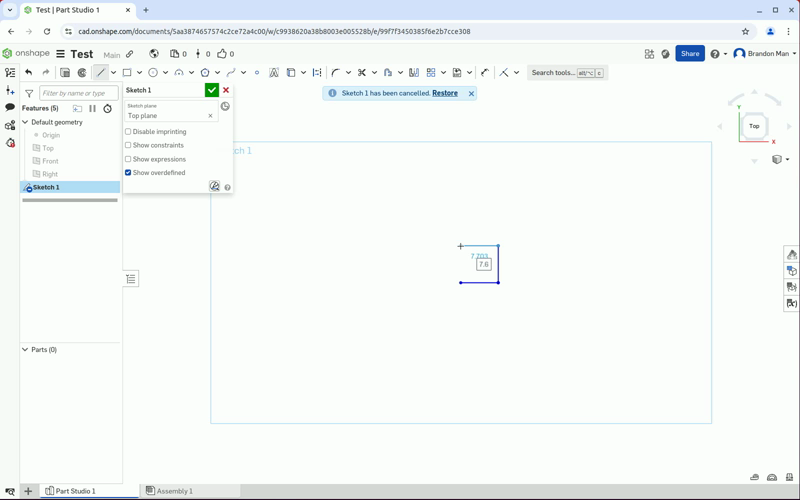
mouse_move(490, 245)
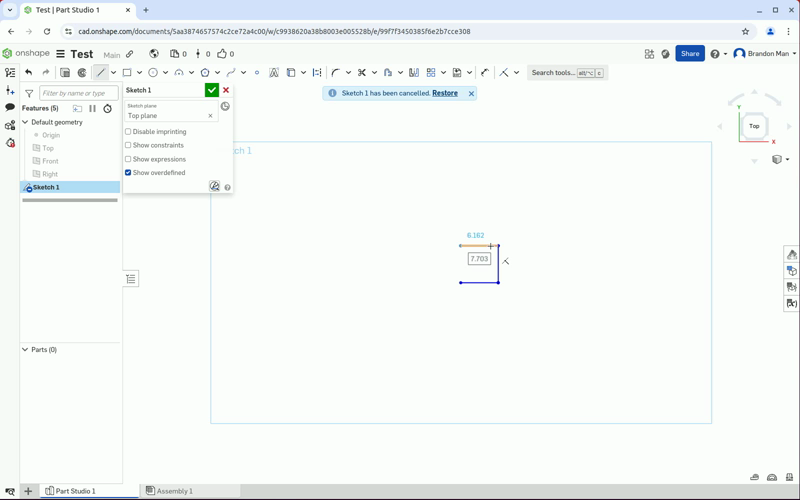
key_down(shift)
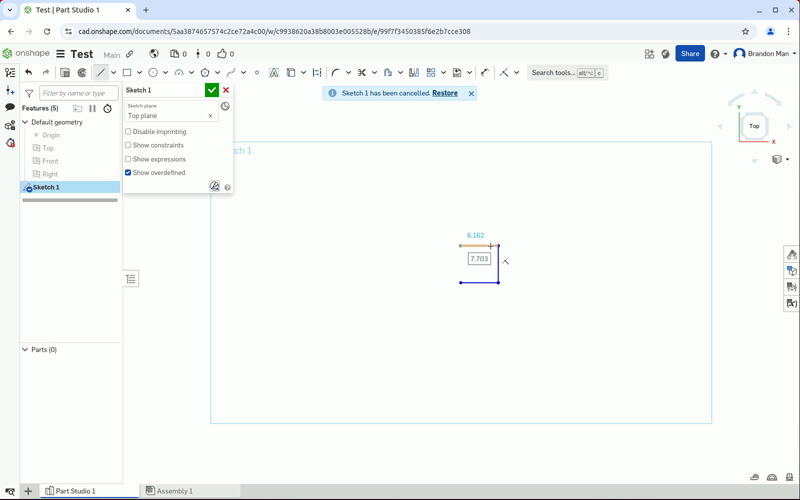
mouse_move(460, 282)
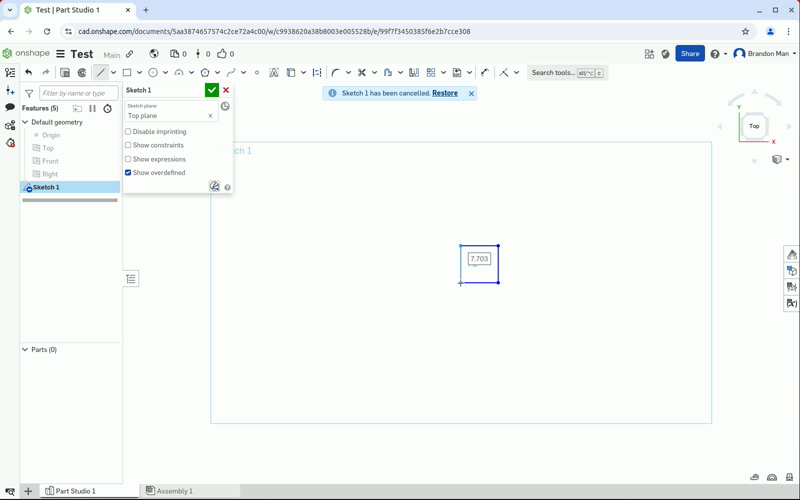
key_up(shift)
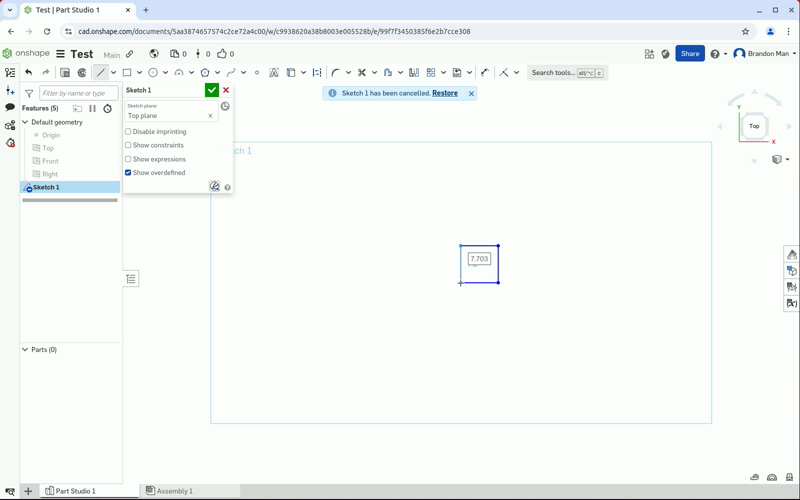
click(460, 282)
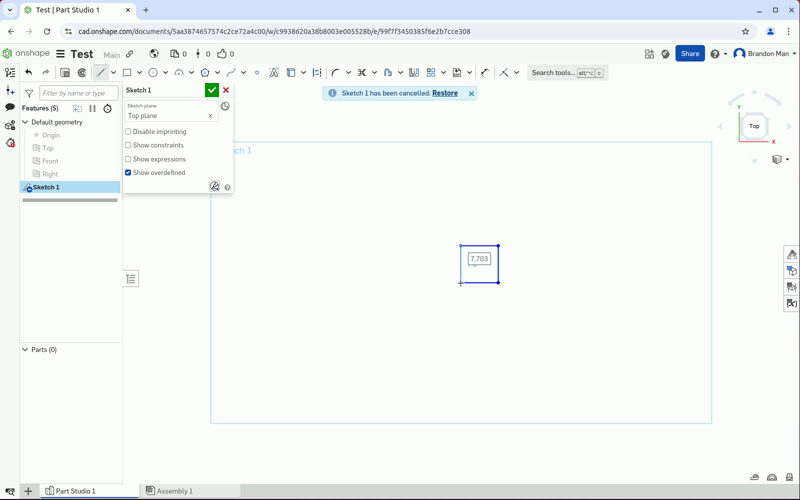
key(esc)
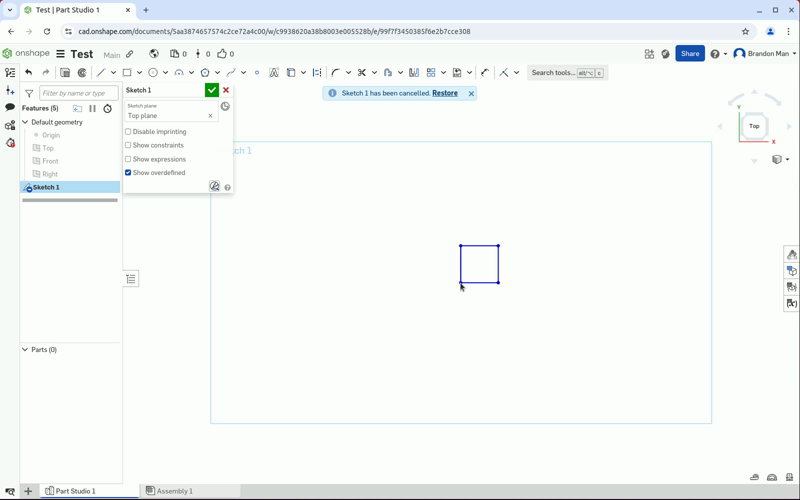
mouse_move(479, 281)
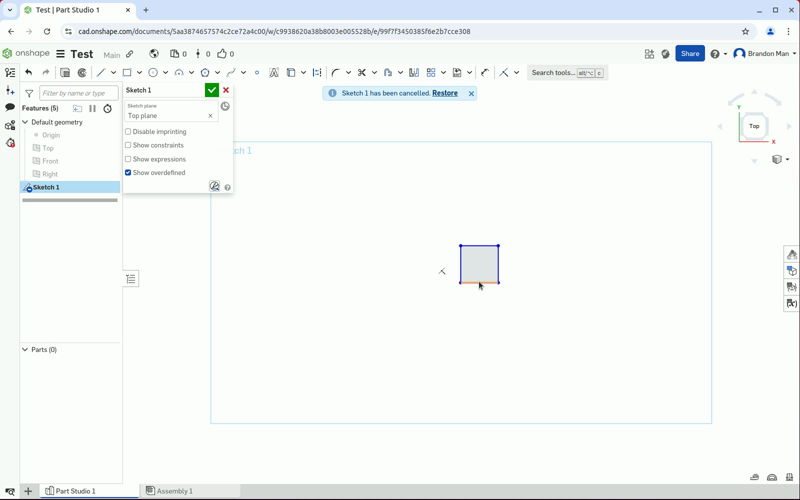
scroll(6)
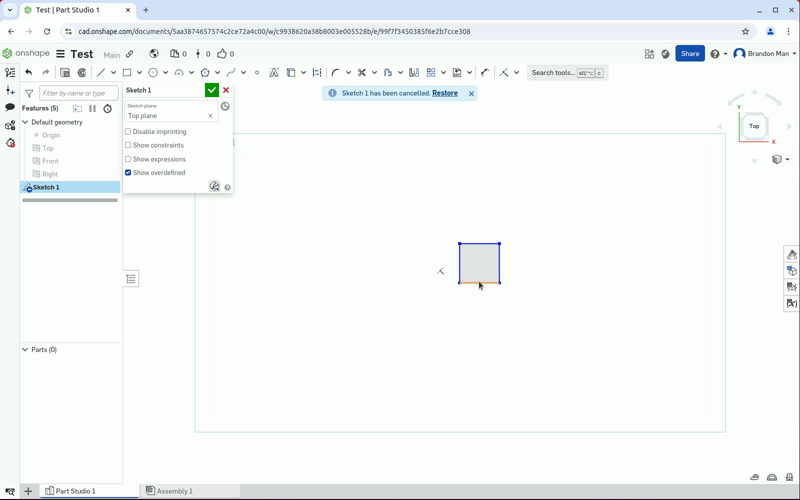
scroll(6)
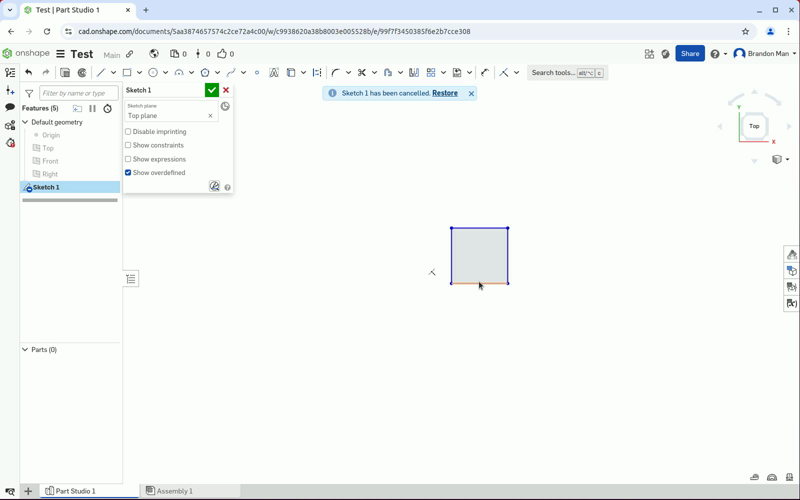
scroll(6)
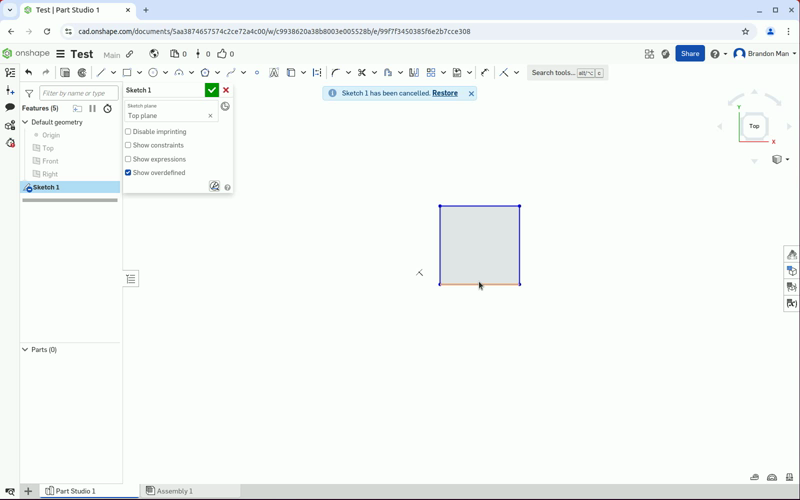
scroll(6)
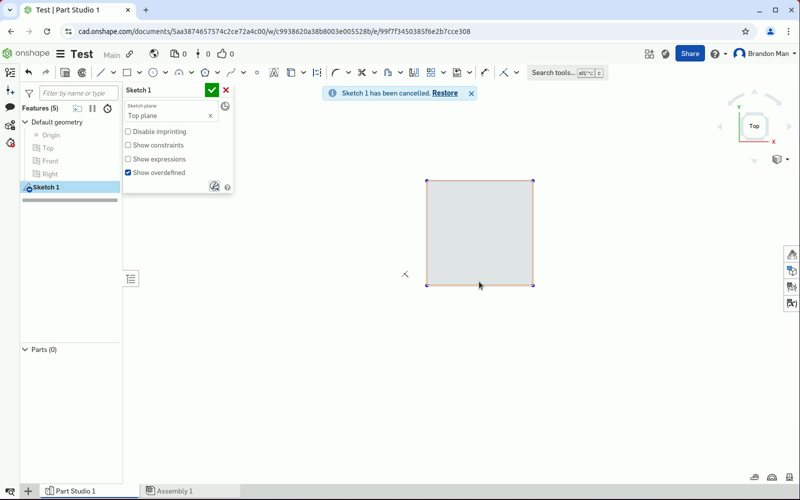
scroll(6)
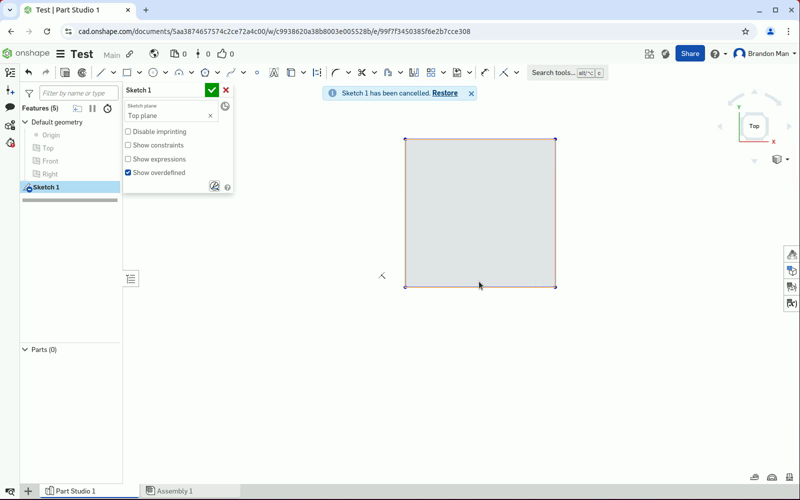
scroll(6)
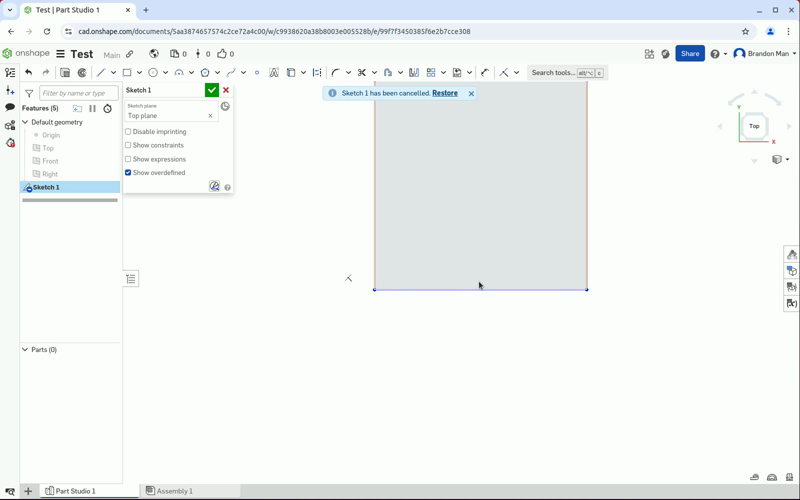
scroll(6)
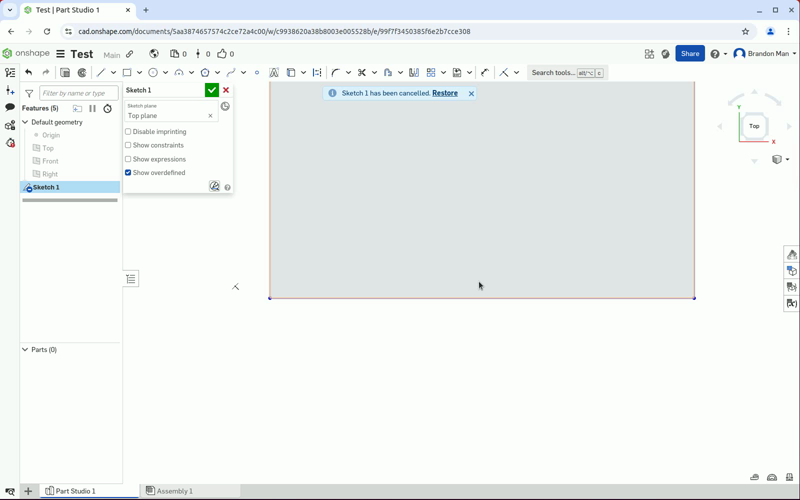
click(479, 281)
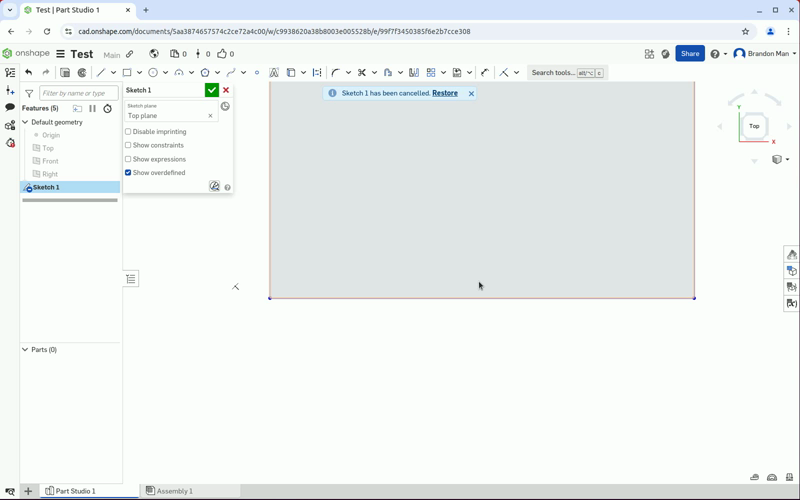
scroll(-6)
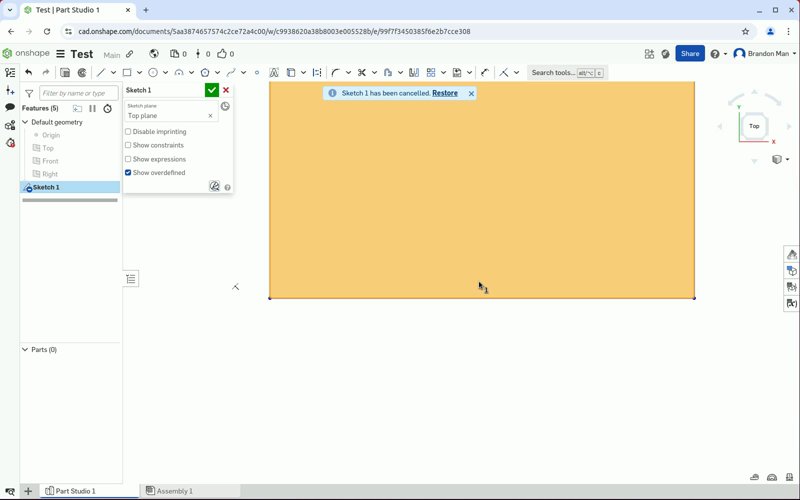
scroll(-6)
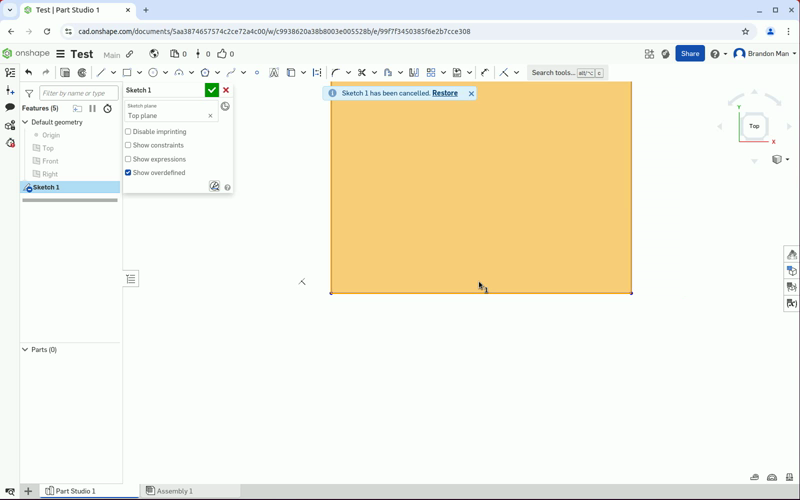
scroll(-6)
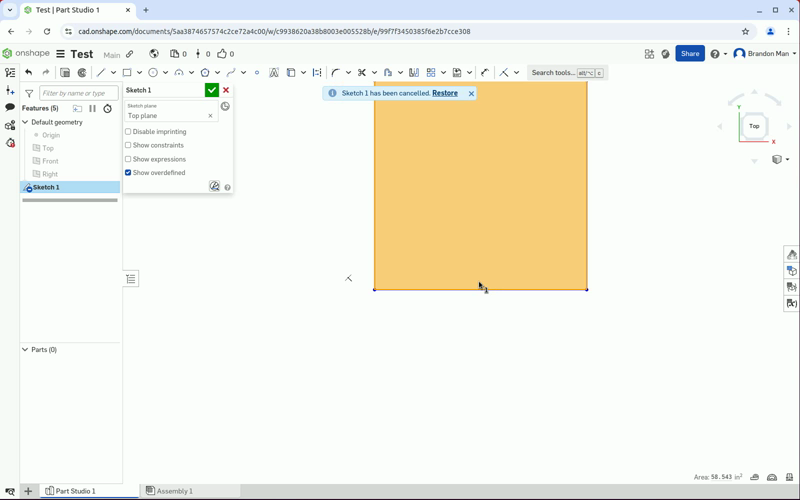
scroll(-6)
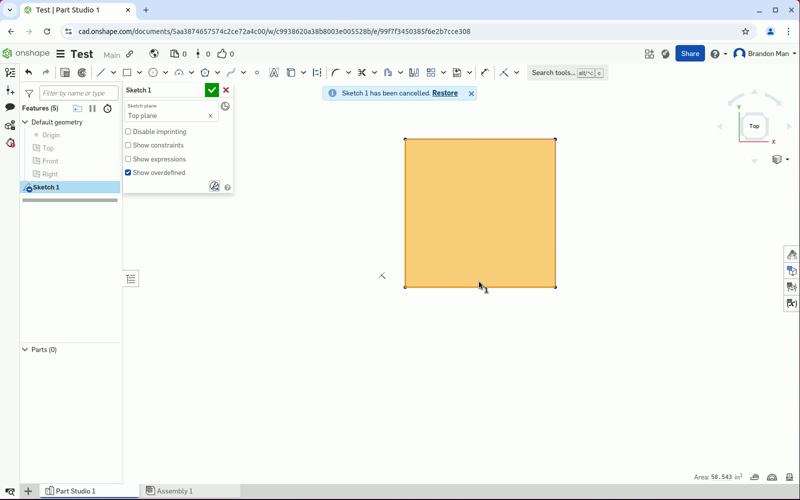
scroll(-6)
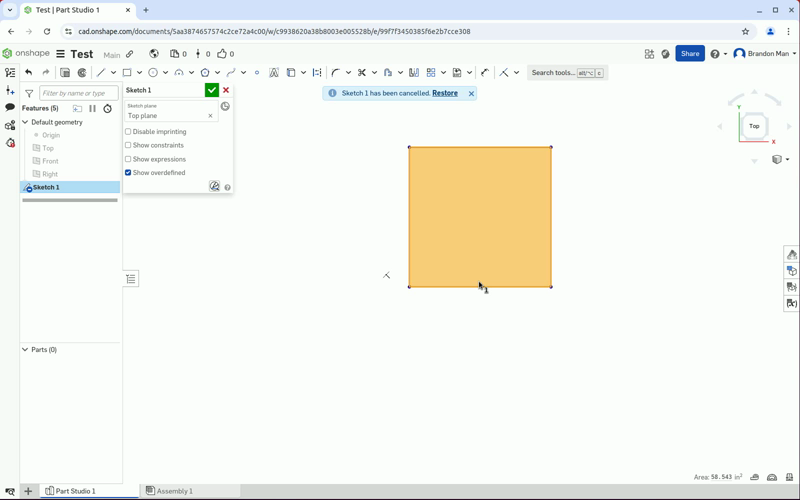
scroll(-6)
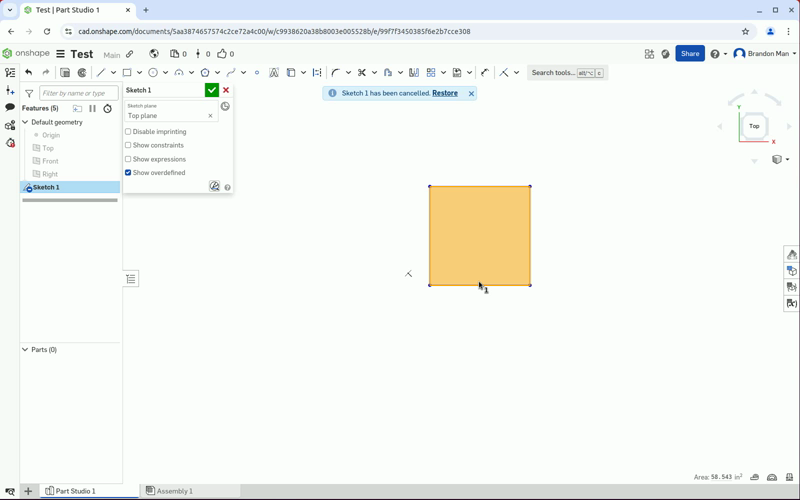
scroll(-6)
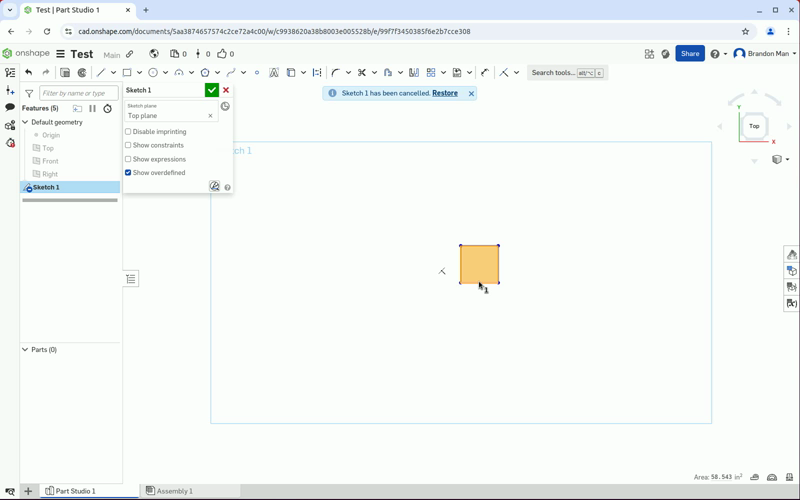
mouse_move(73, 352)
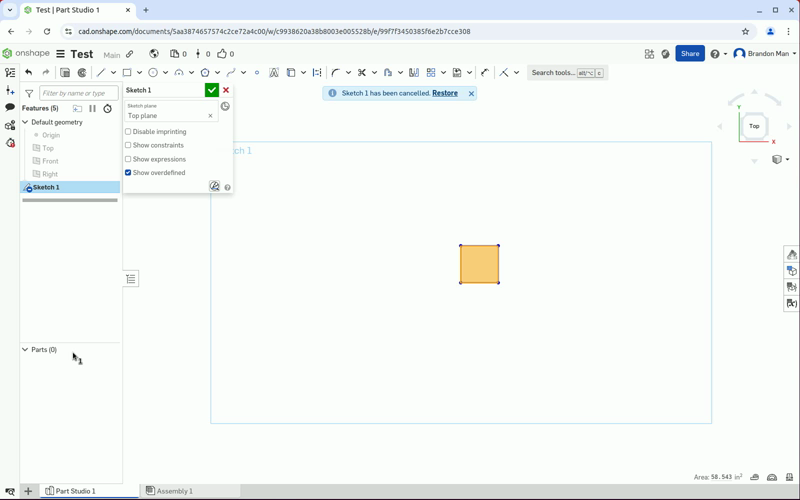
key(shift+y)
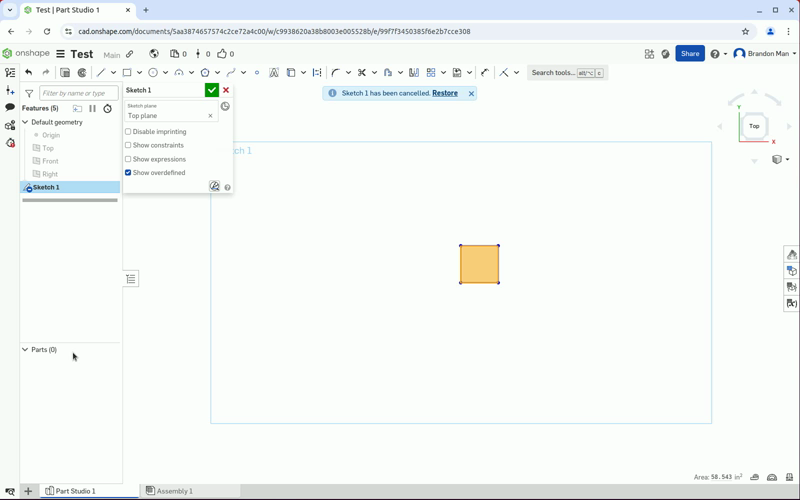
key(shift+e)
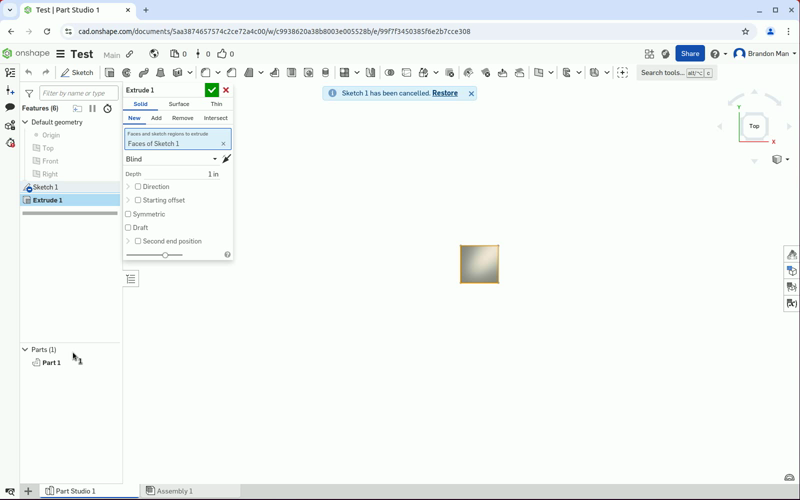
mouse_move(143, 106)
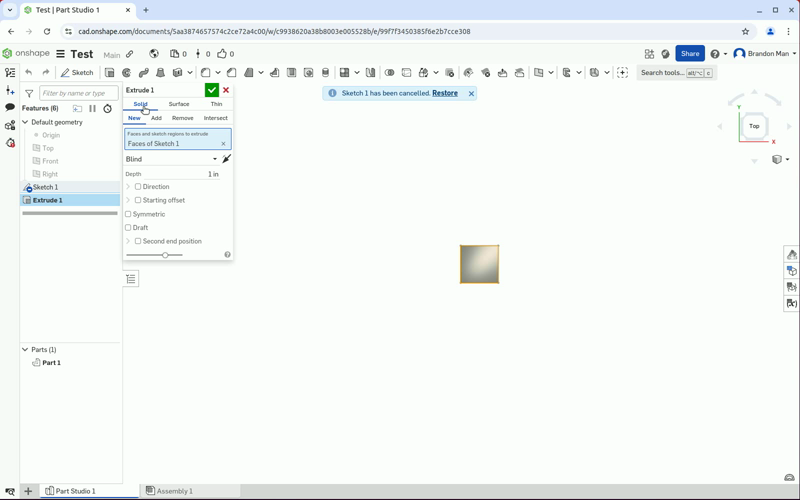
click(143, 106)
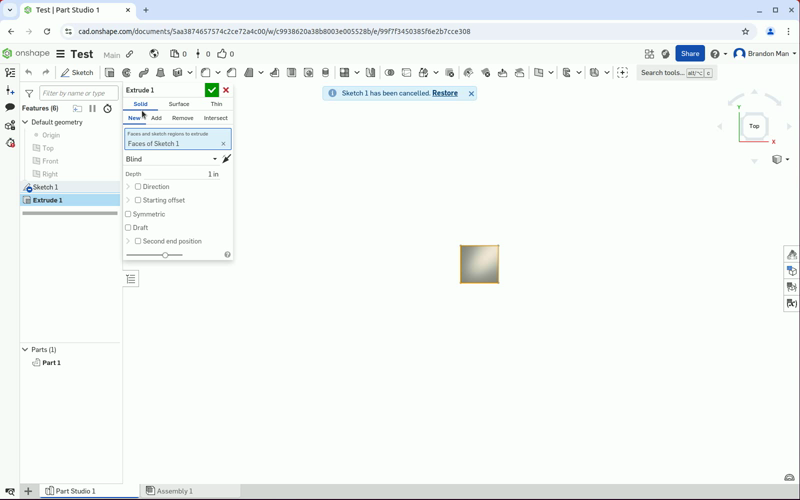
mouse_move(137, 120)
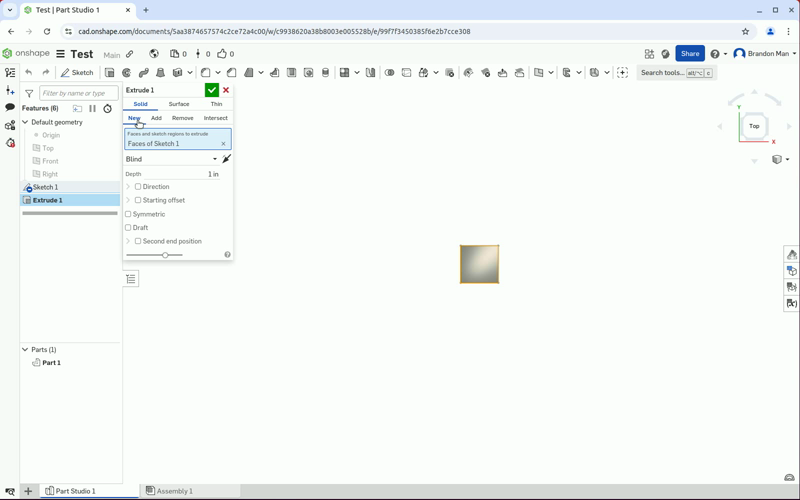
click(137, 120)
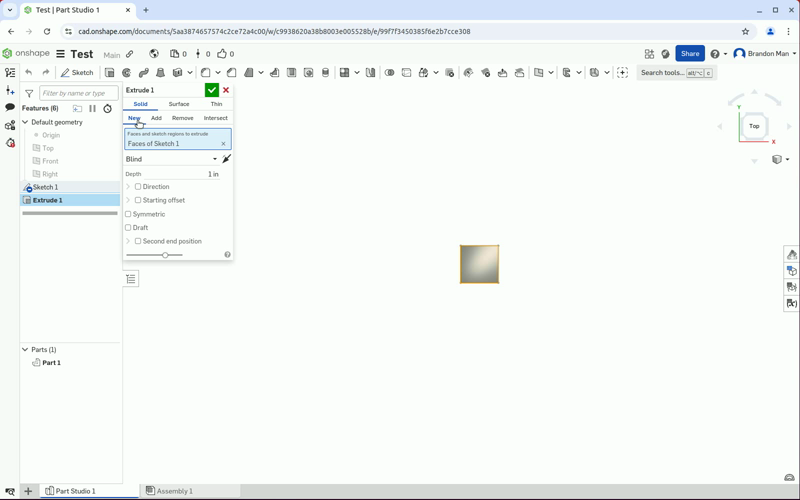
key(tab, 4)
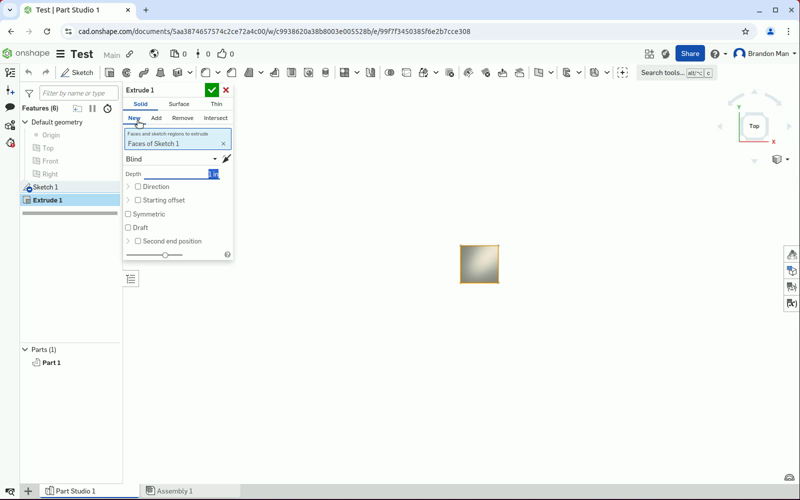
text(11.073)
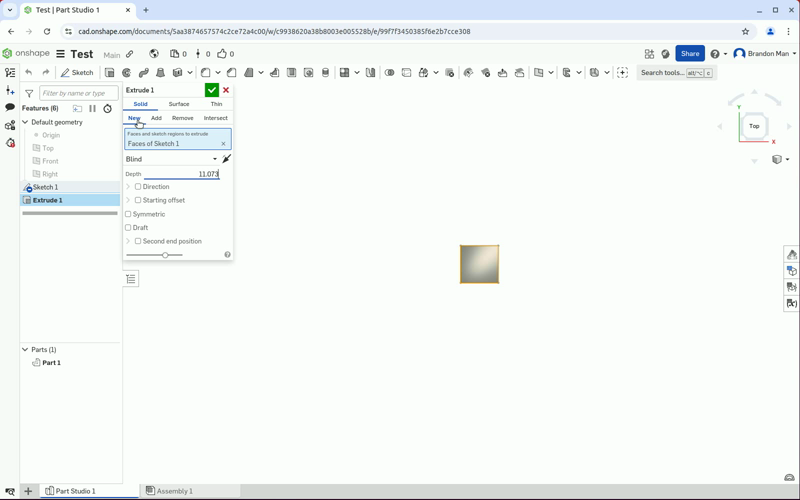
key(enter)
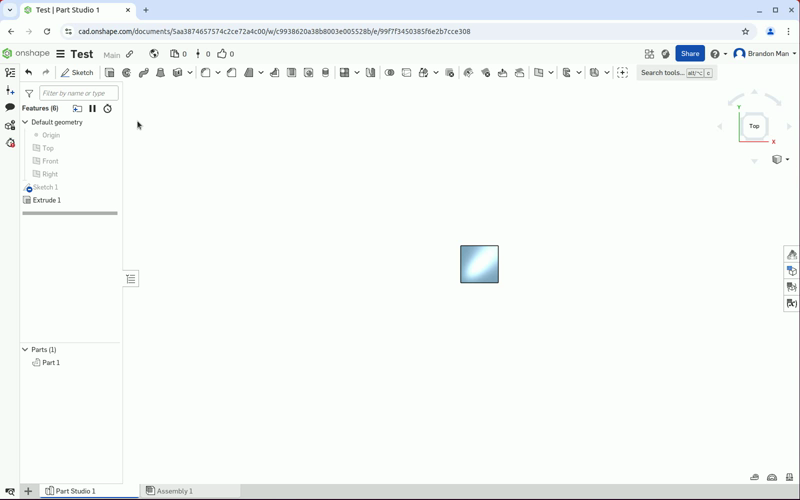
key(shift+h)
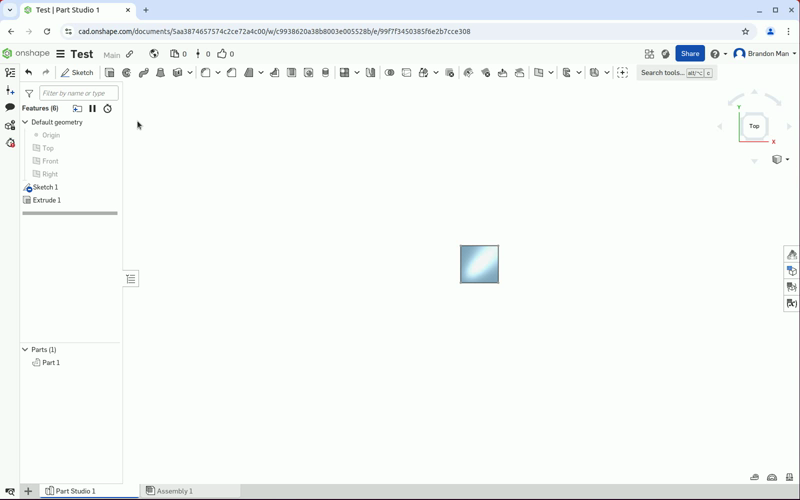
key(shift+h)
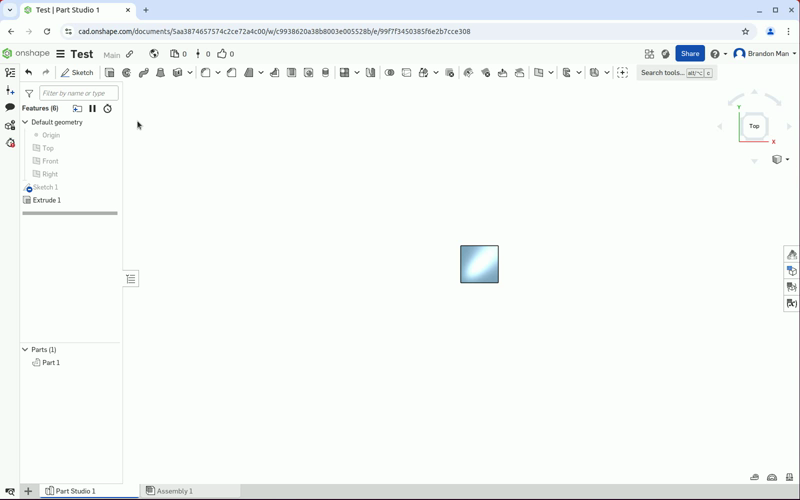
mouse_move(73, 189)
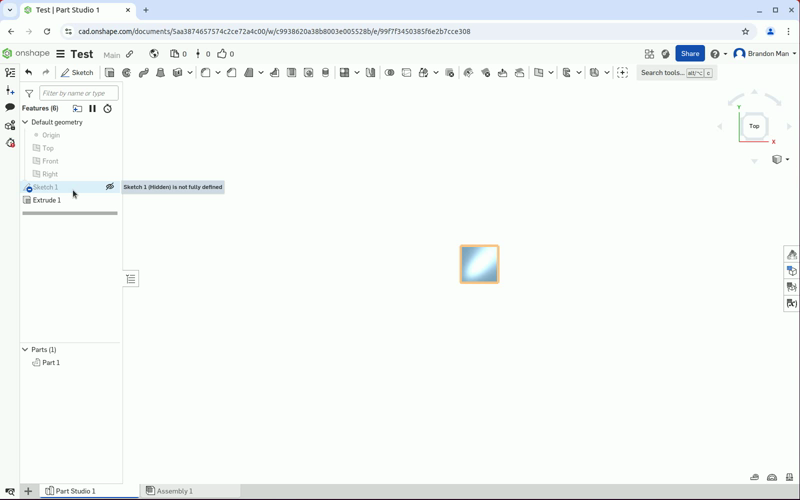
click(73, 189)
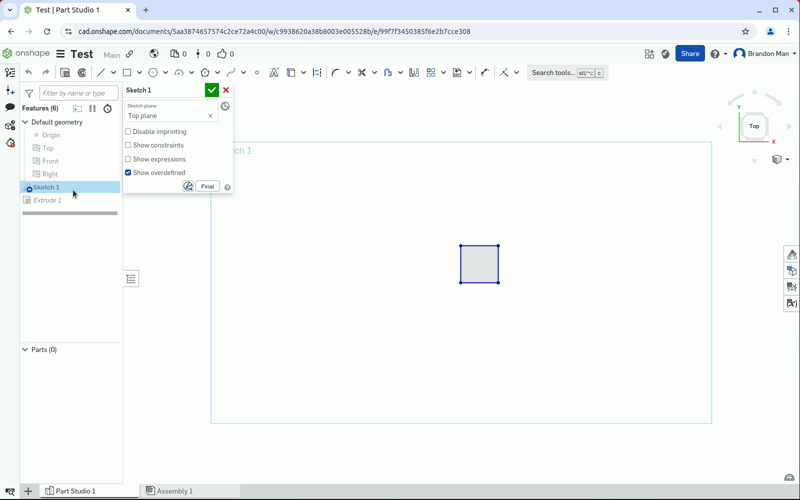
mouse_move(229, 92)
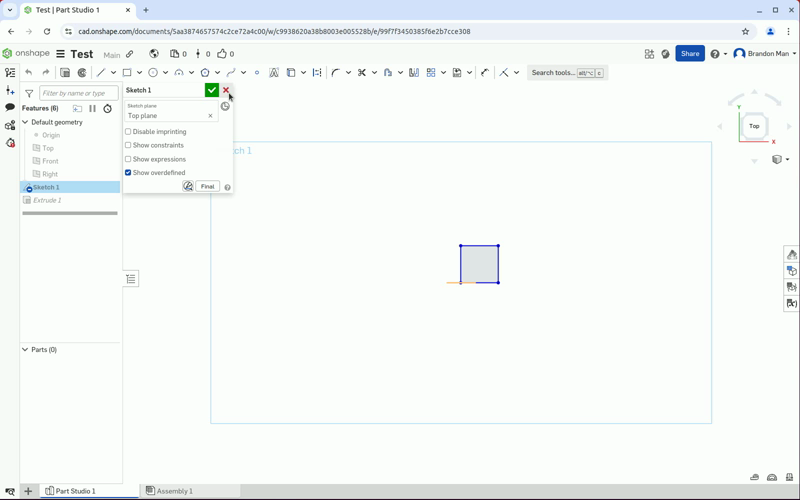
click(229, 92)
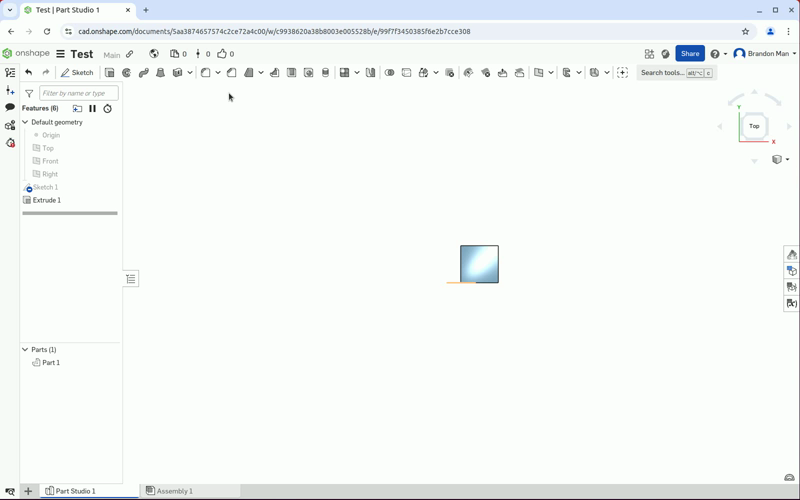
mouse_move(541, 75)
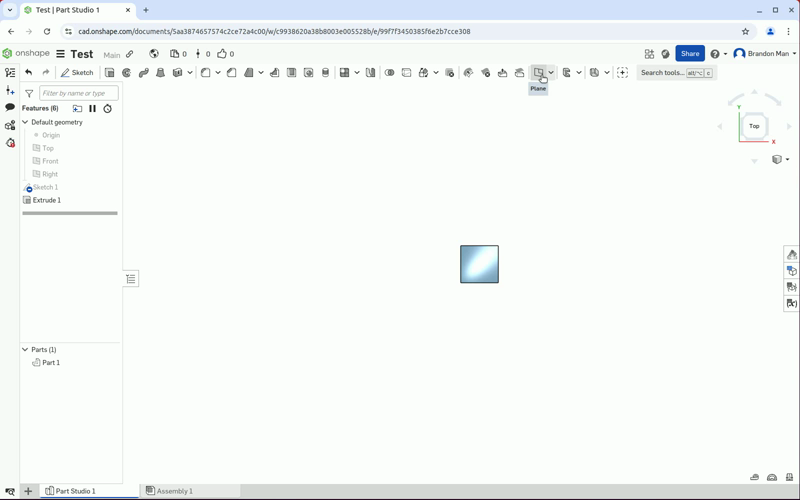
click(541, 75)
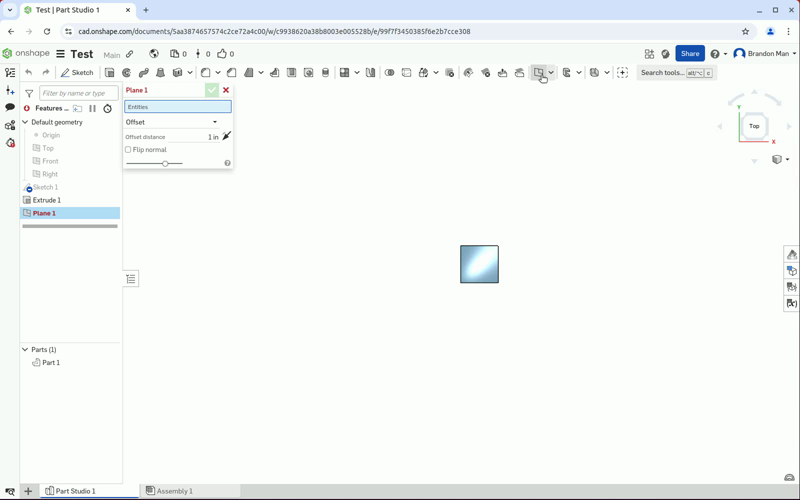
mouse_move(73, 150)
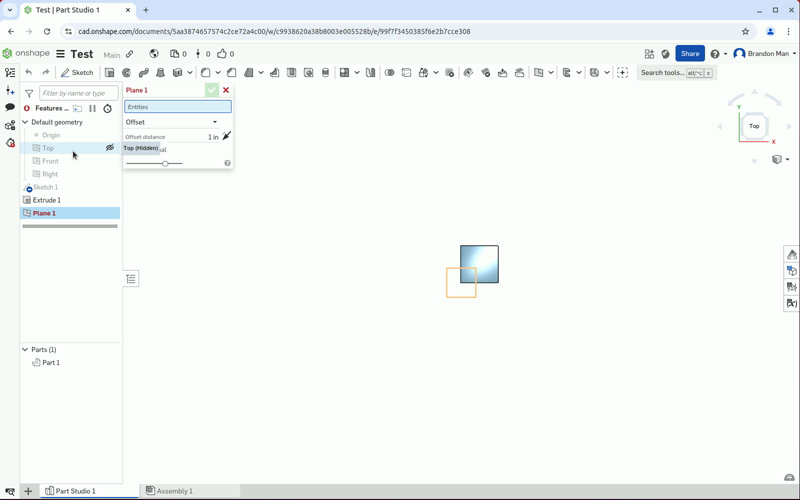
click(73, 150)
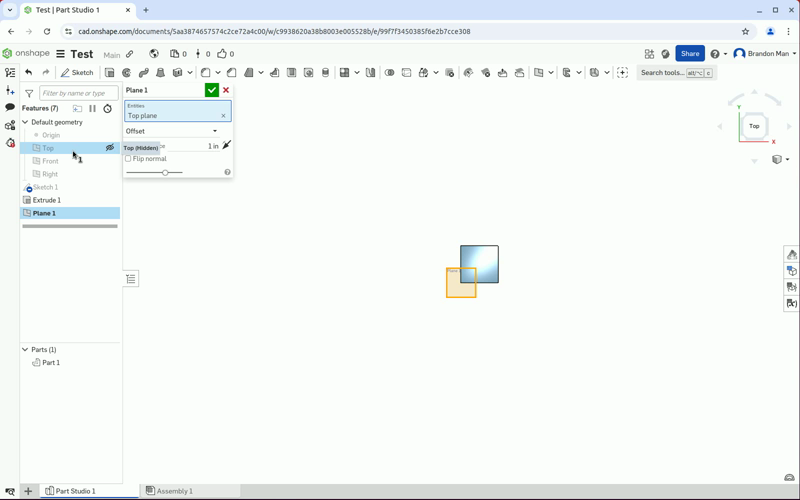
key(tab, 2)
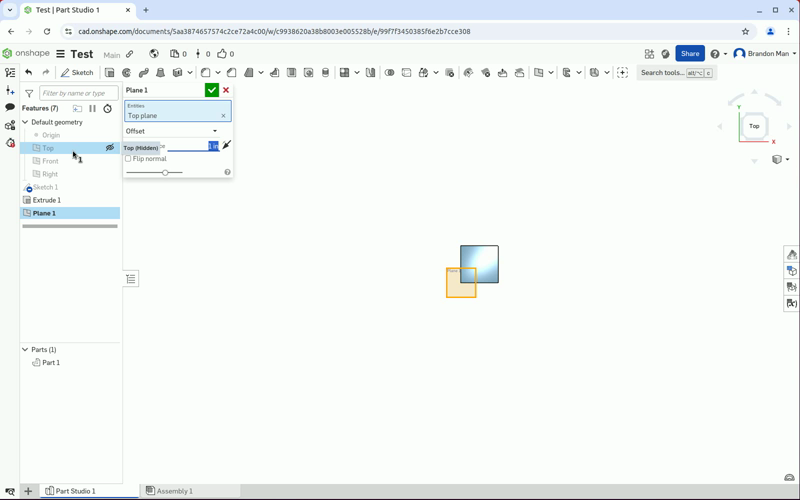
text(11.061)
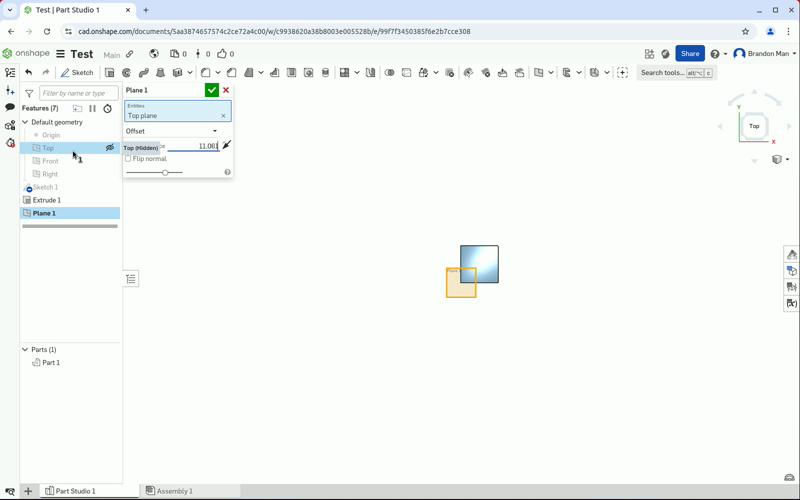
key(enter, 2)
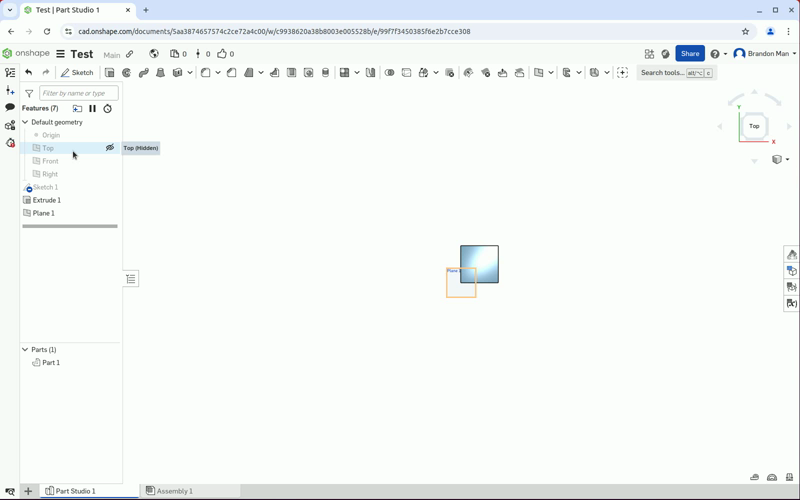
key(shift+s)
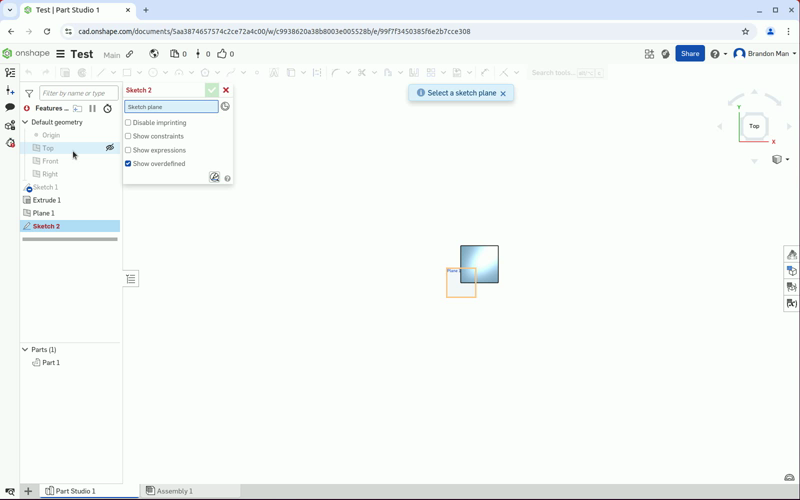
mouse_move(73, 215)
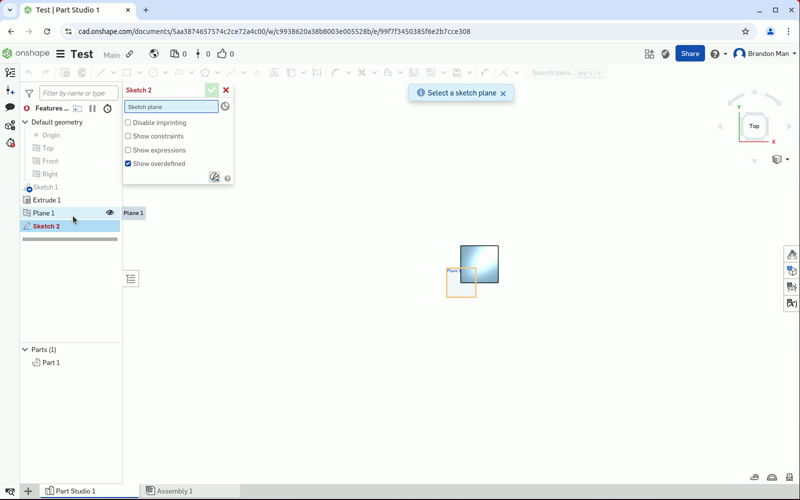
click(73, 215)
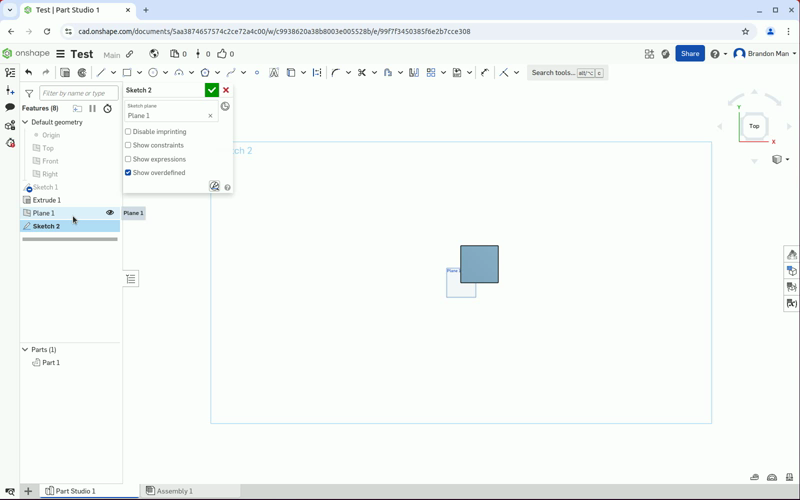
mouse_move(73, 352)
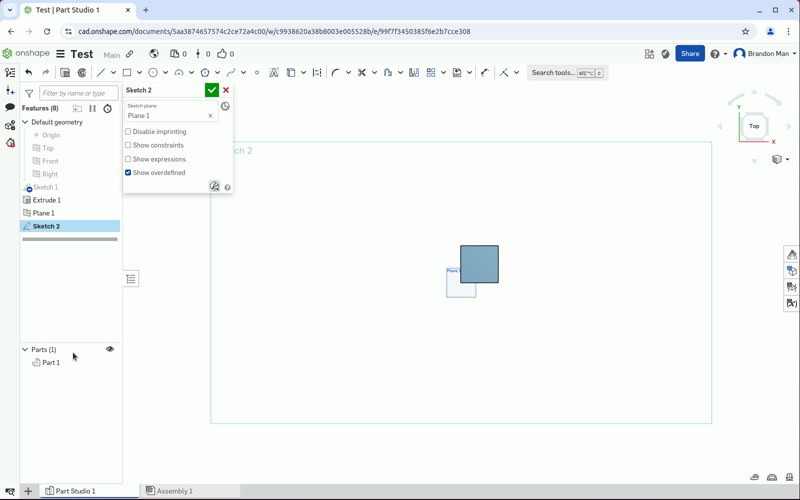
key(y)
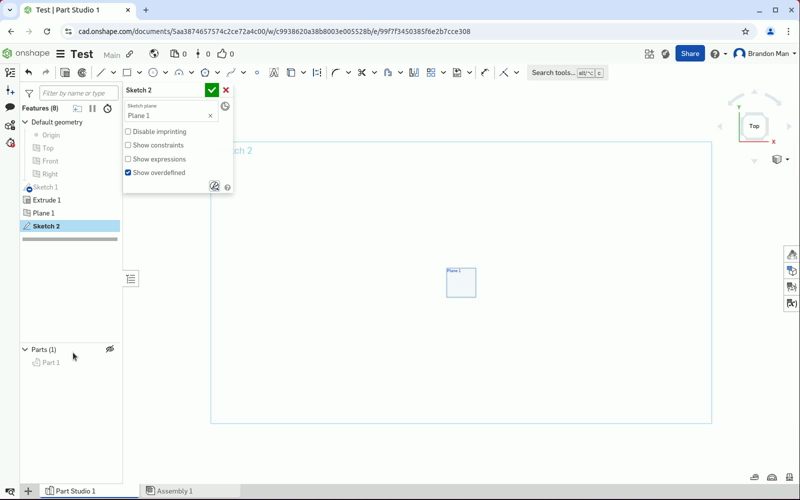
key(c)
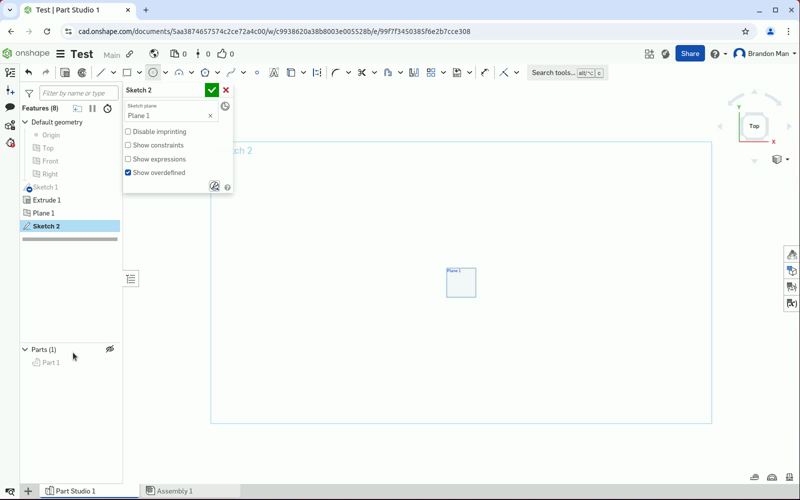
key_down(shift)
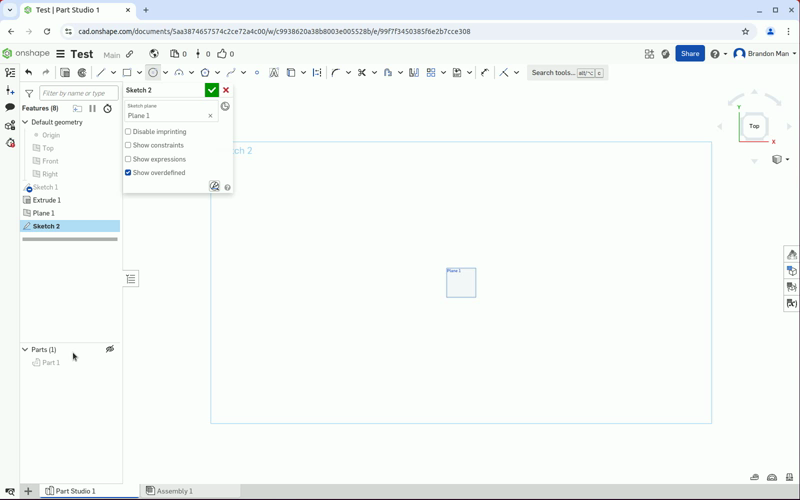
mouse_move(479, 265)
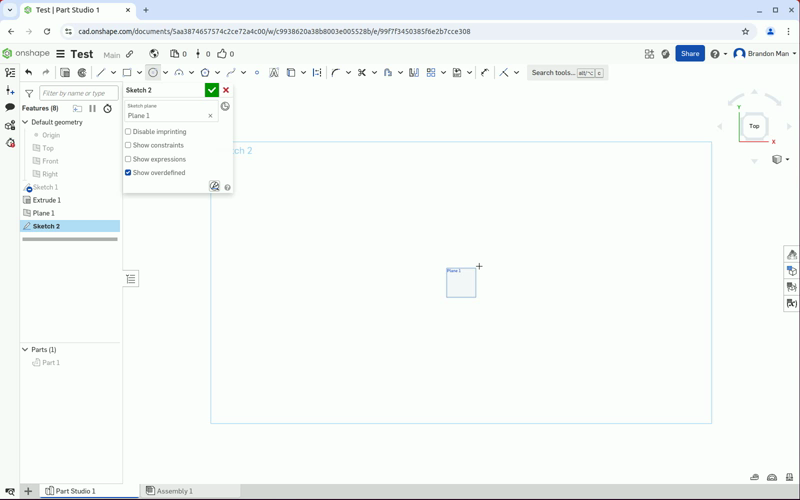
click(479, 265)
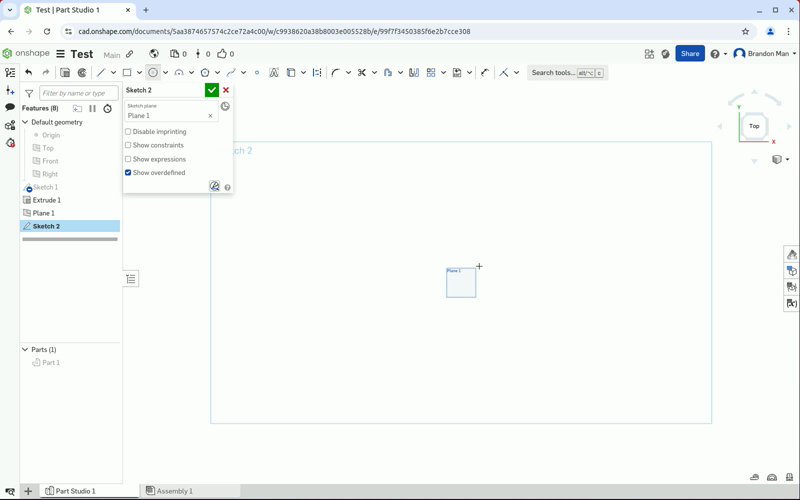
key_up(shift)
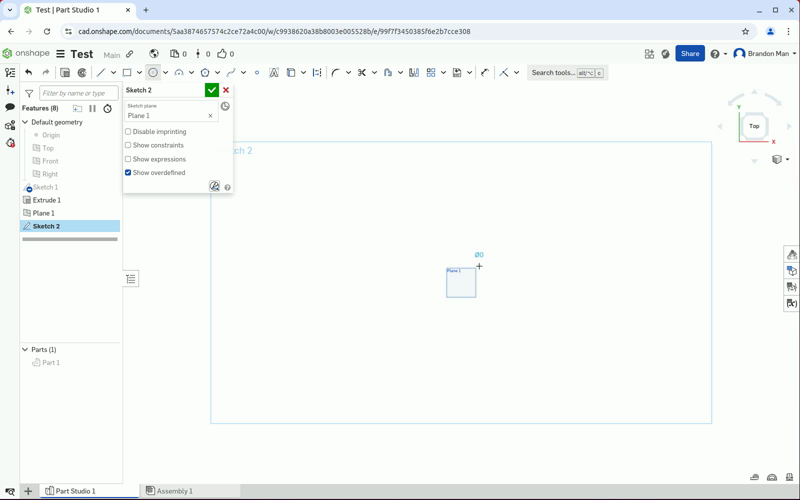
mouse_move(493, 265)
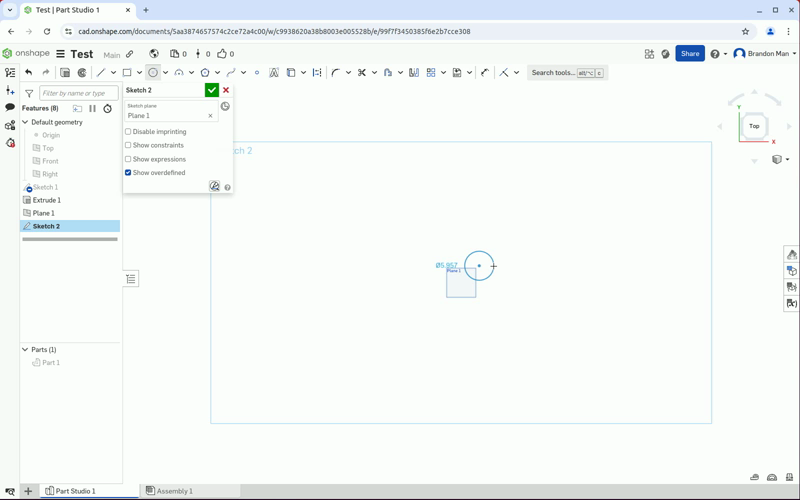
click(493, 265)
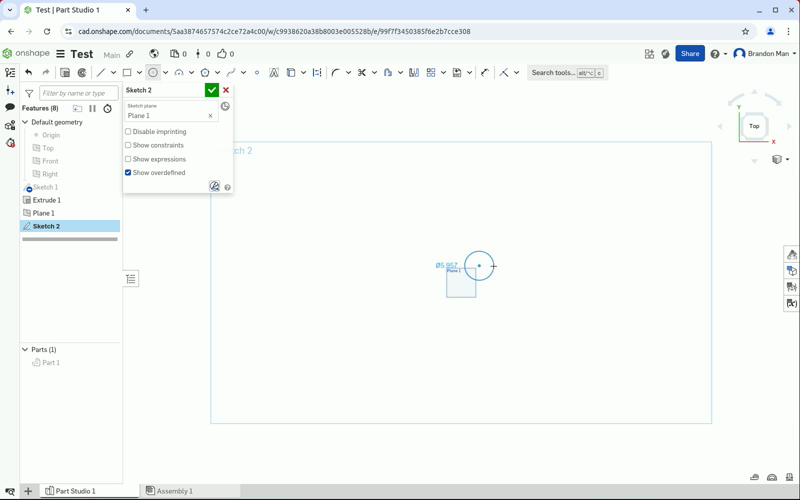
key(esc)
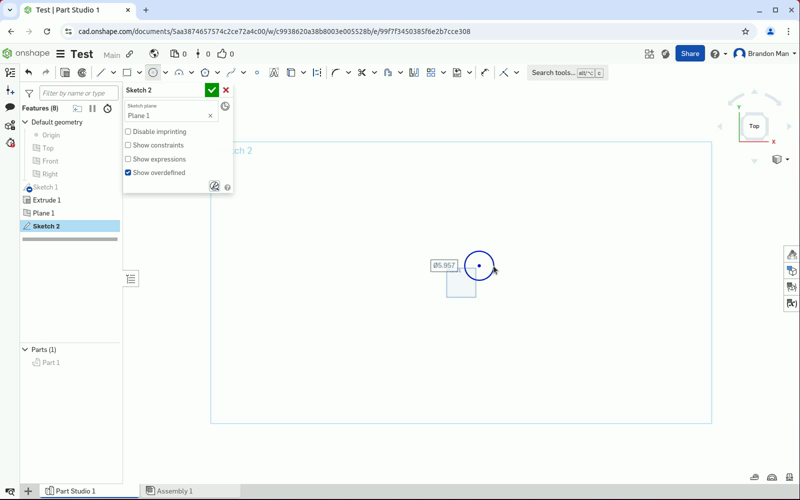
mouse_move(477, 271)
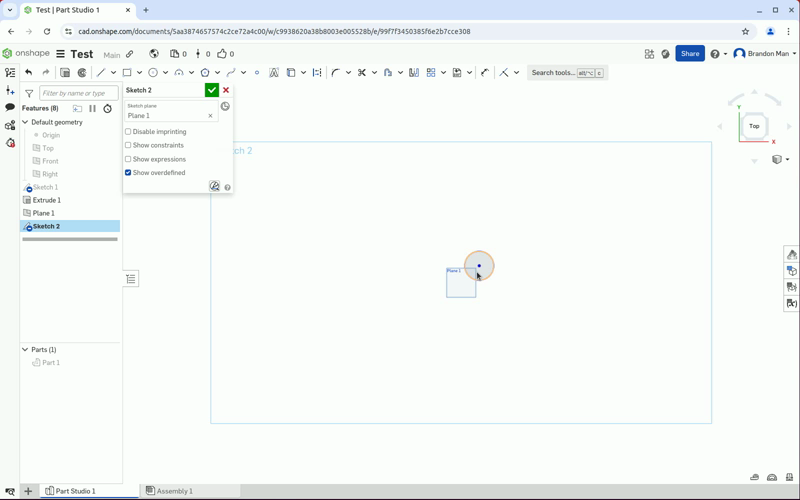
scroll(6)
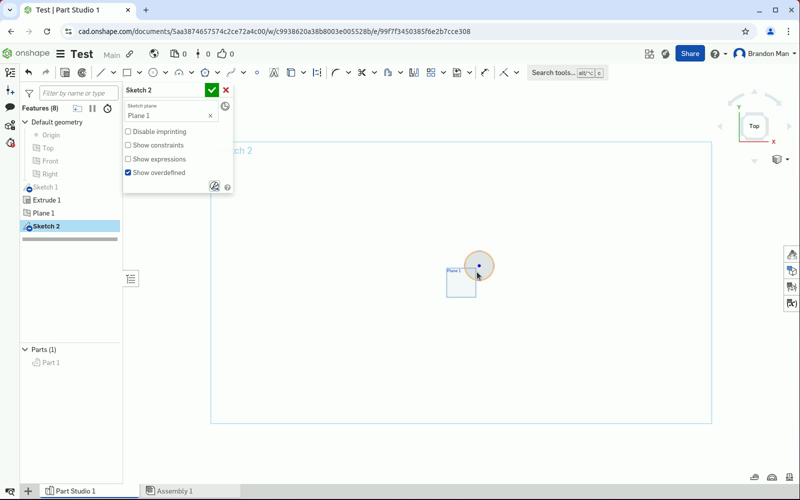
scroll(6)
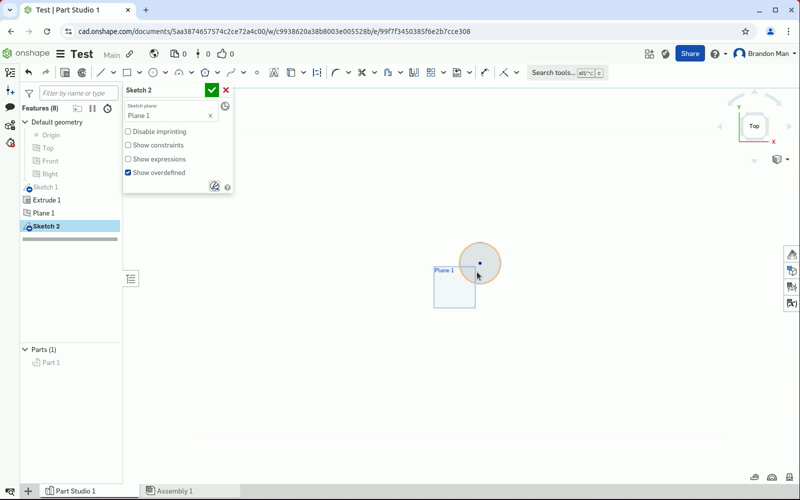
scroll(6)
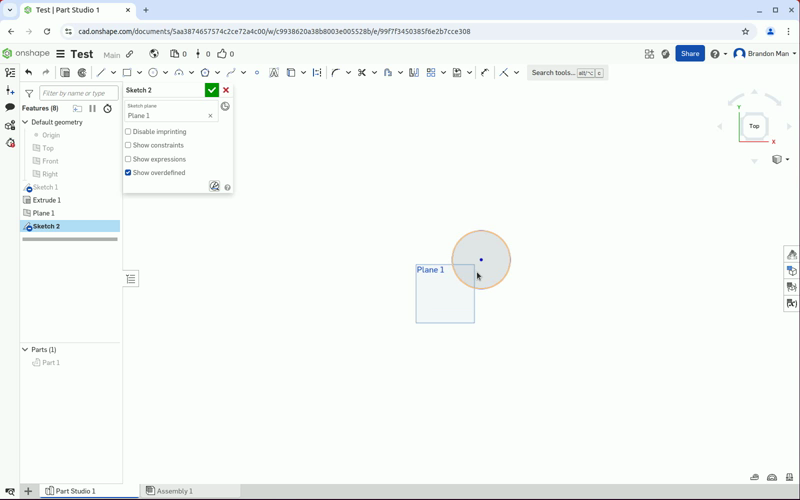
scroll(6)
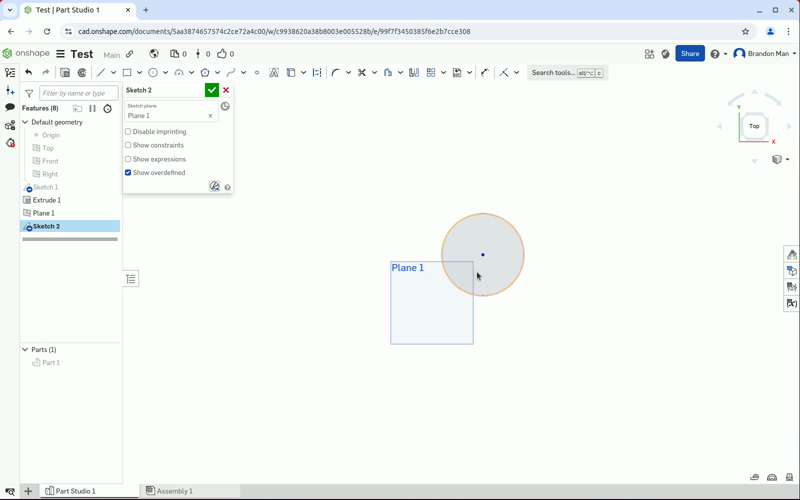
scroll(6)
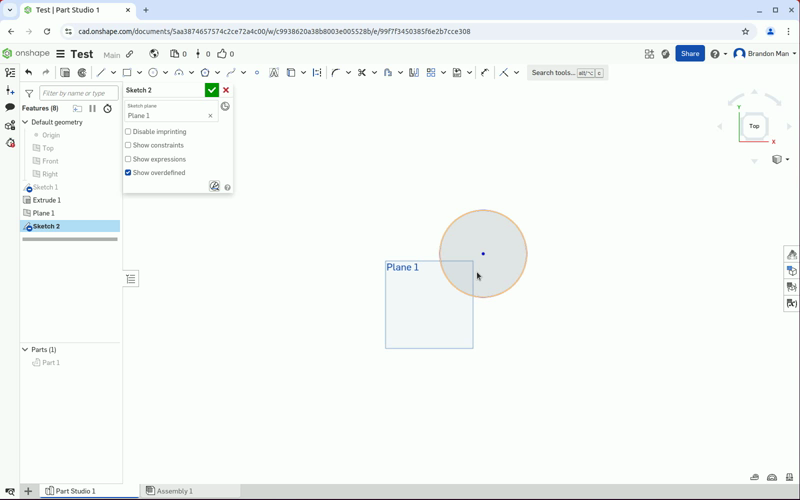
scroll(6)
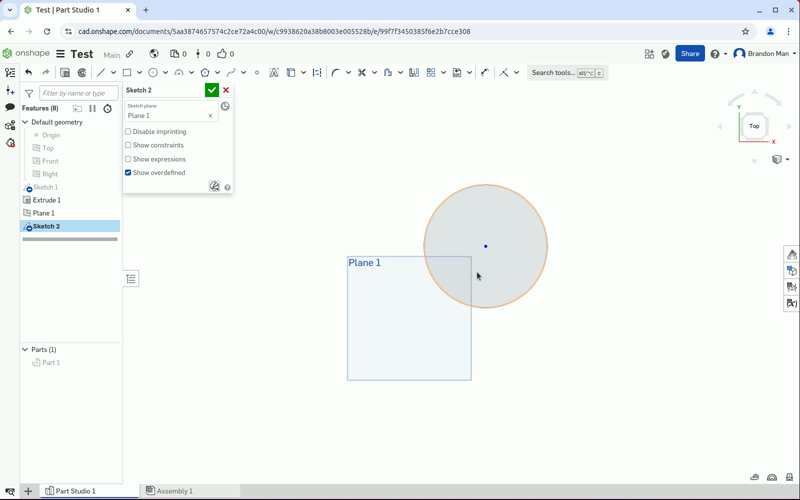
scroll(6)
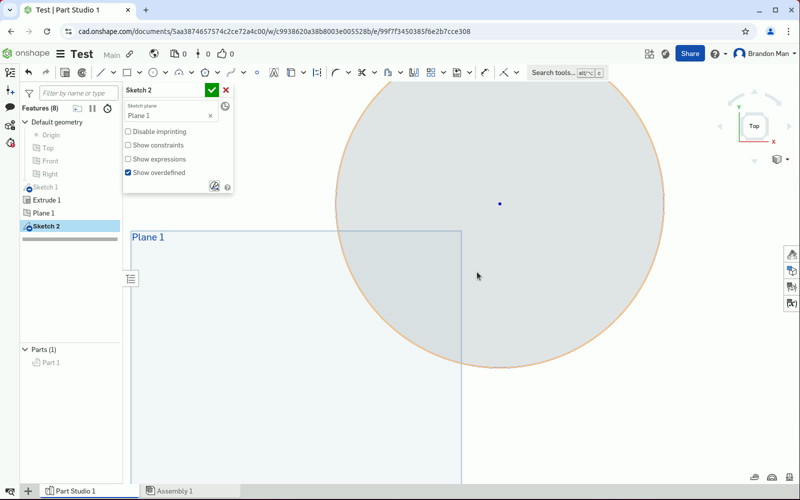
click(477, 271)
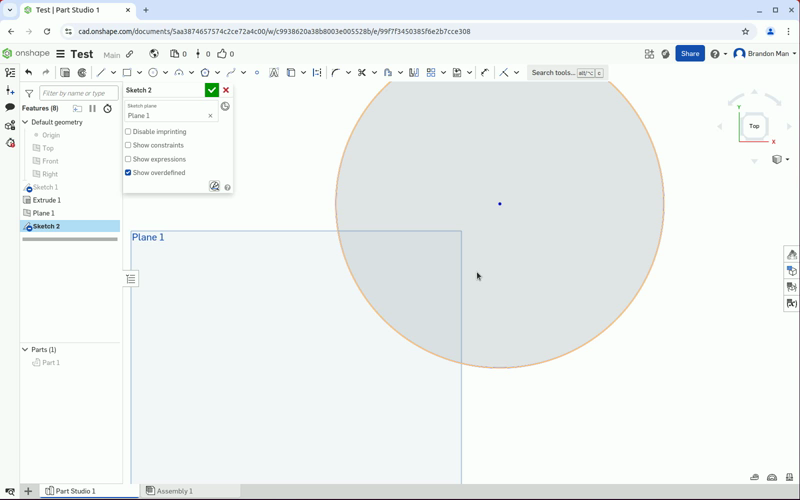
scroll(-6)
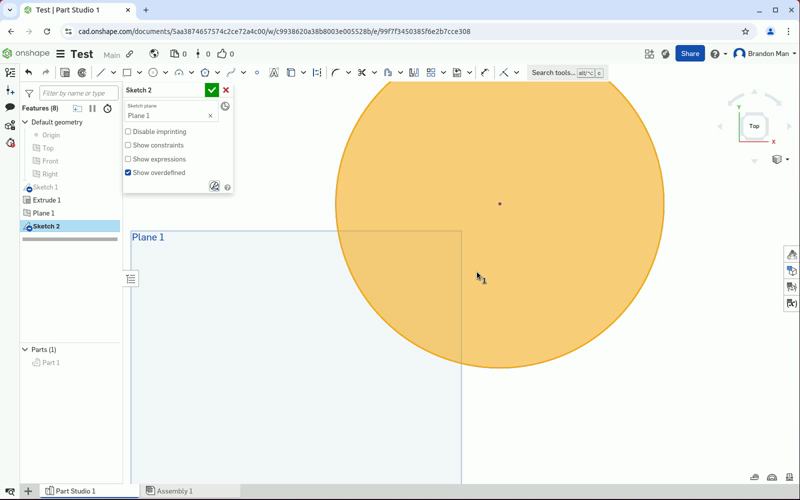
scroll(-6)
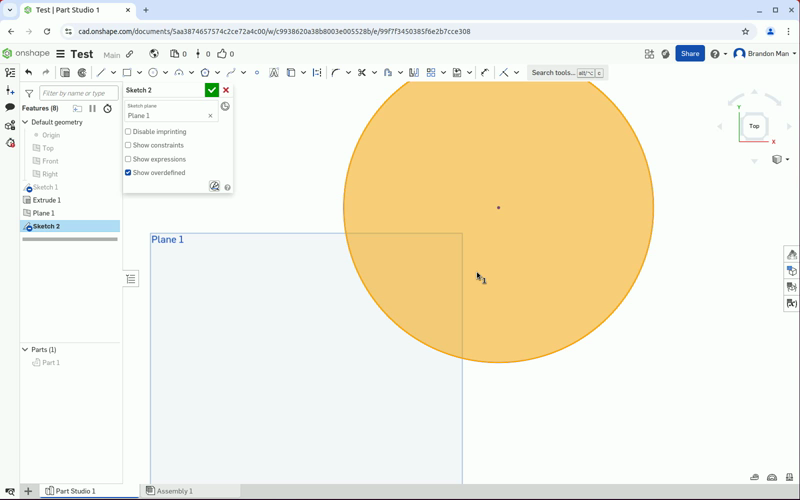
scroll(-6)
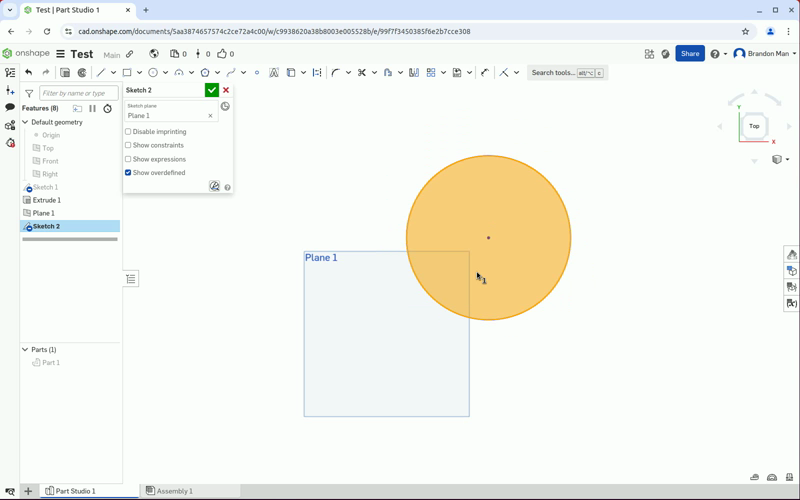
scroll(-6)
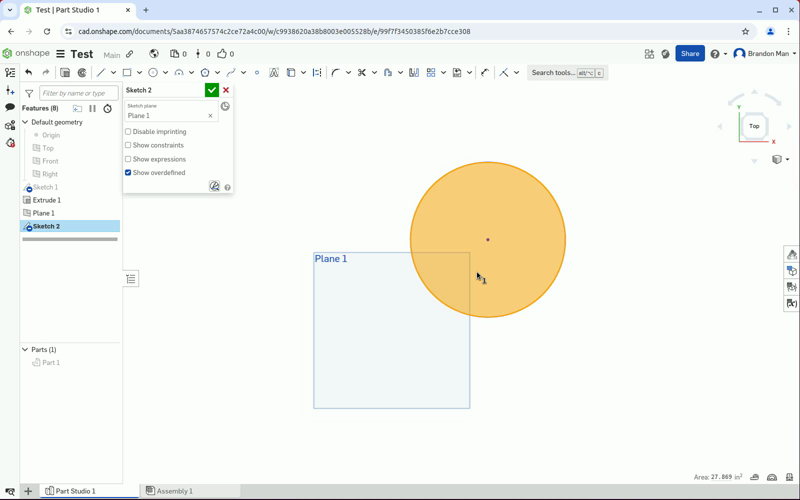
scroll(-6)
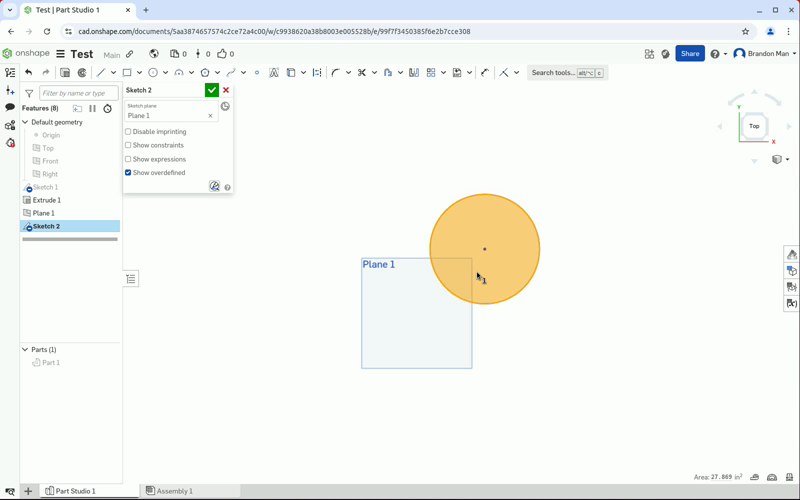
scroll(-6)
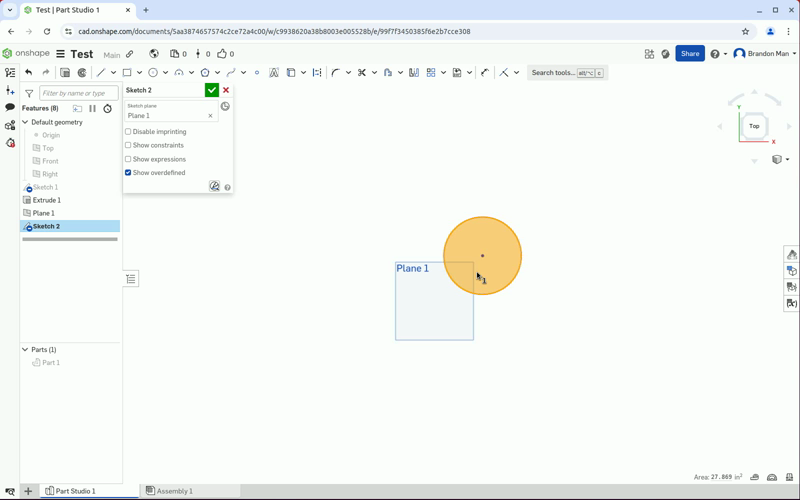
scroll(-6)
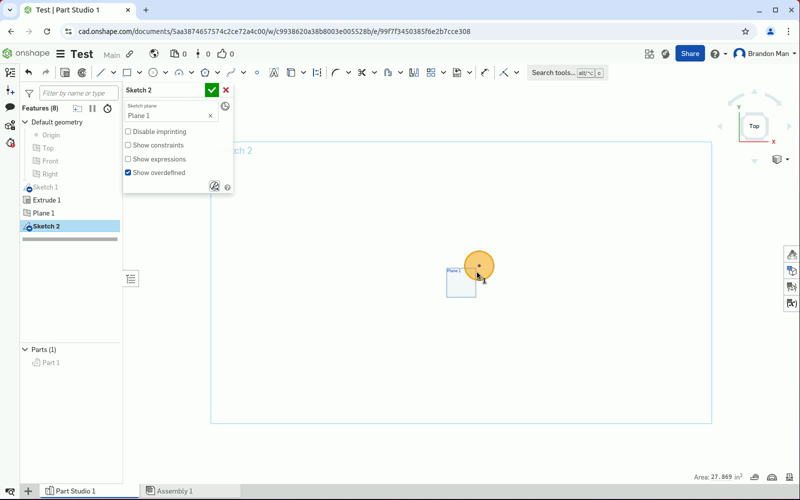
mouse_move(73, 352)
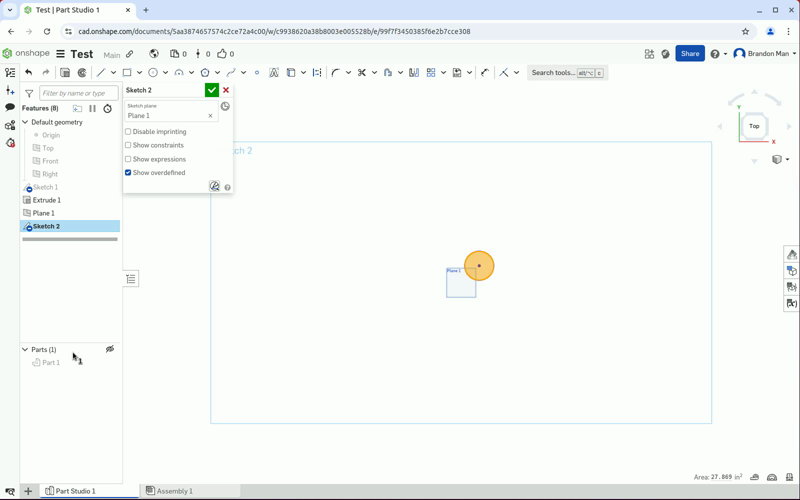
key(shift+y)
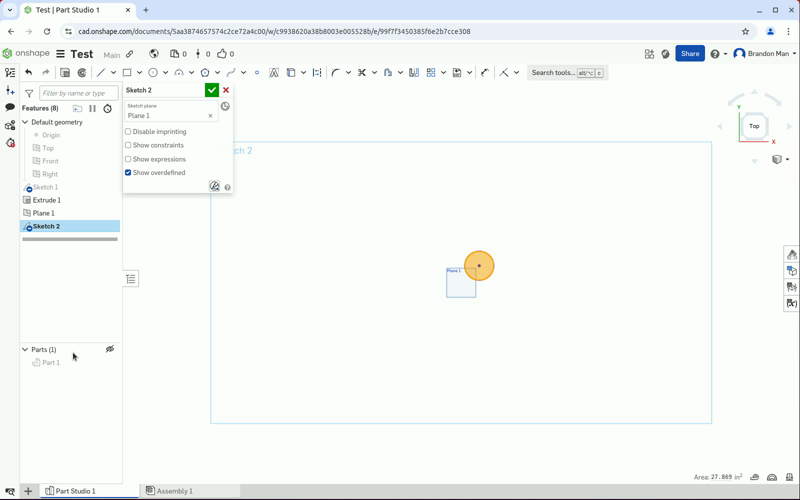
key(shift+e)
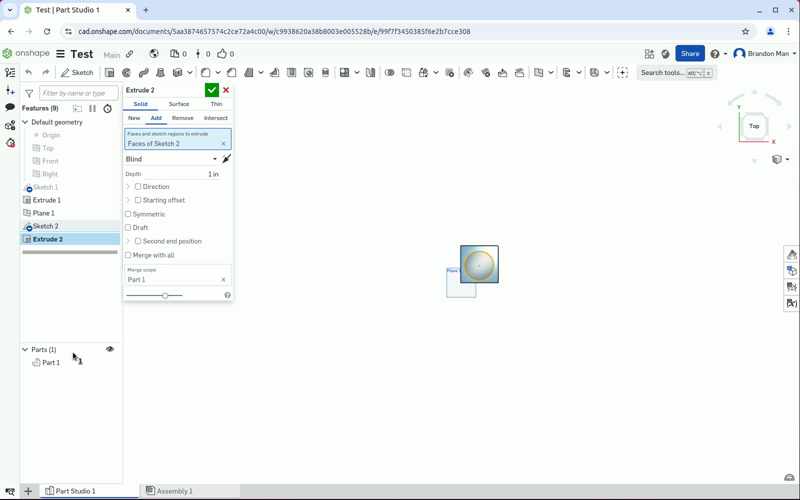
mouse_move(143, 106)
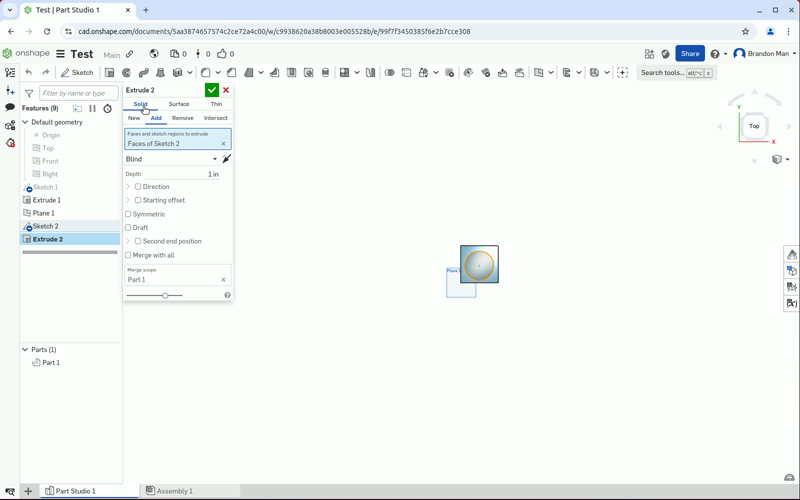
click(143, 106)
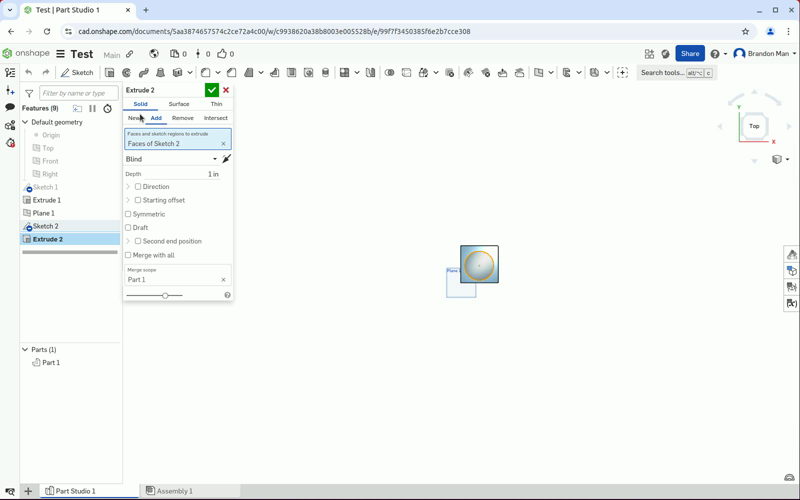
mouse_move(137, 120)
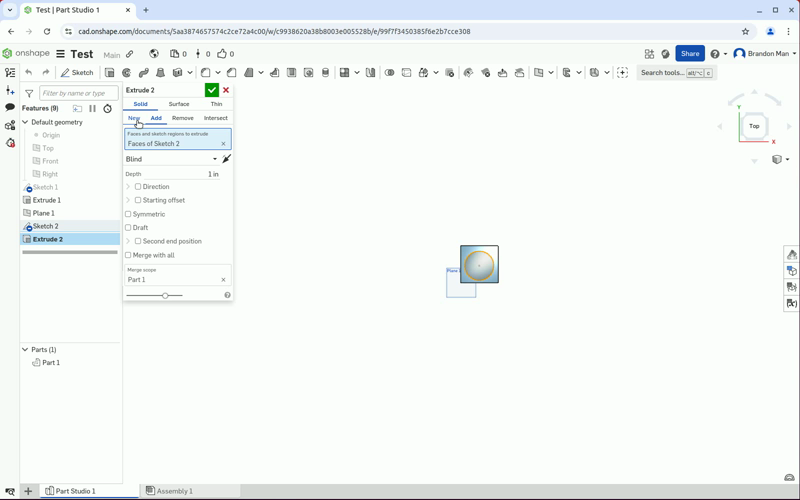
click(137, 120)
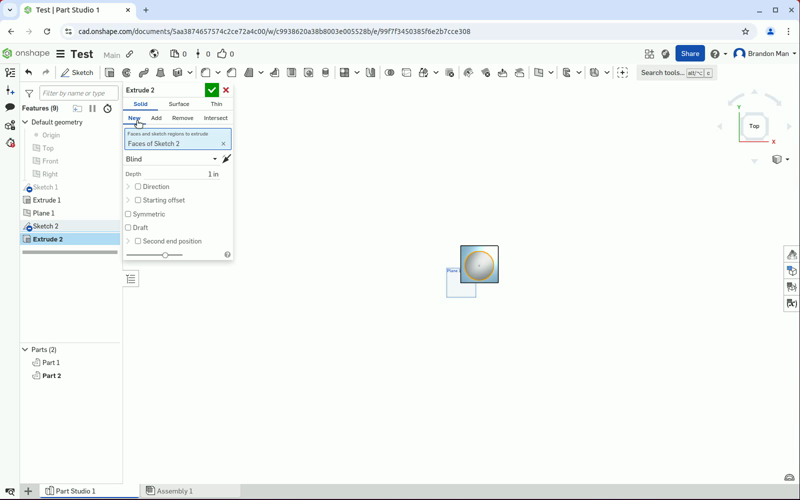
key(tab, 4)
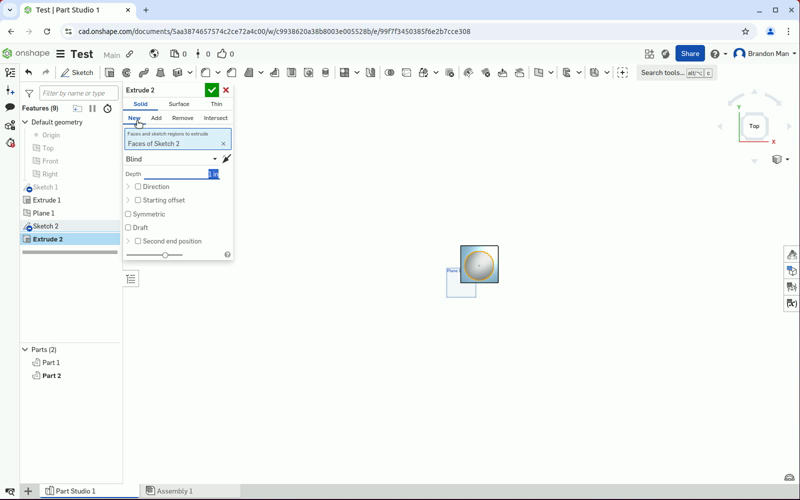
text(12.036)
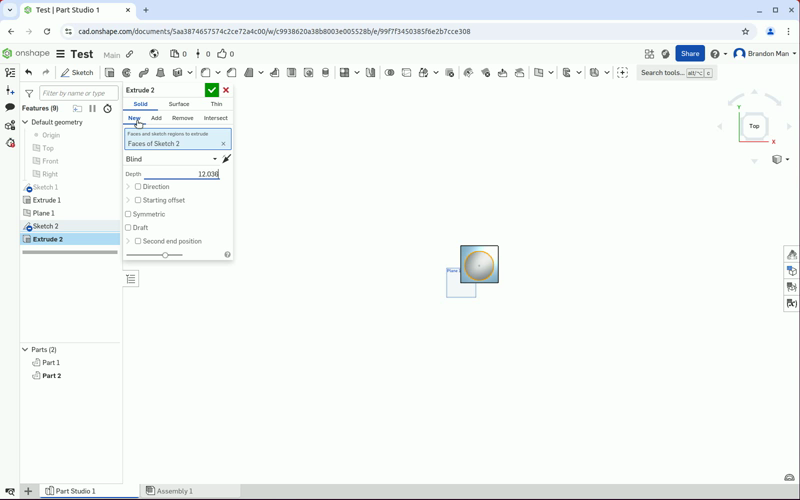
key(enter)
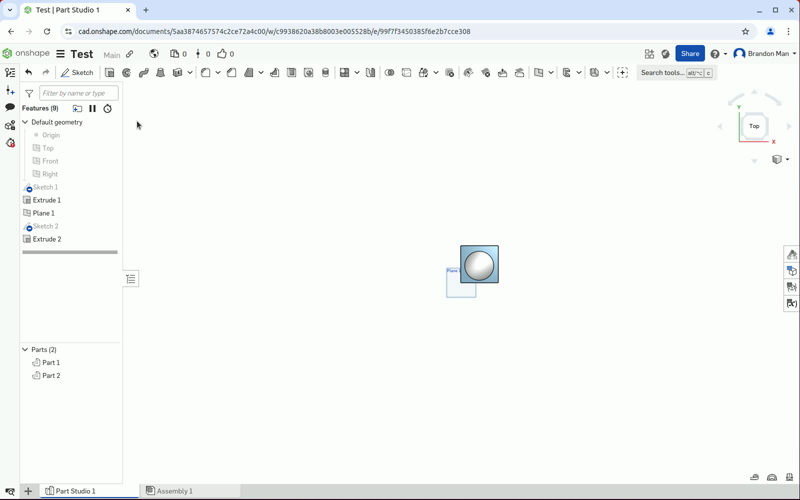
key(shift+h)
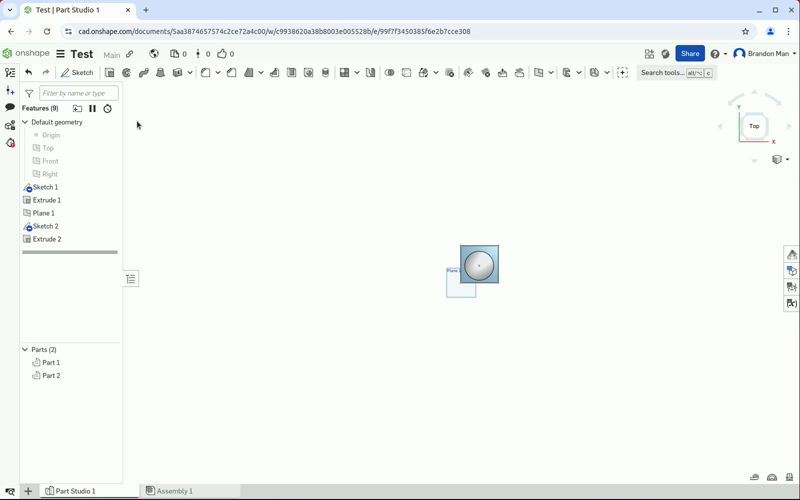
key(shift+h)
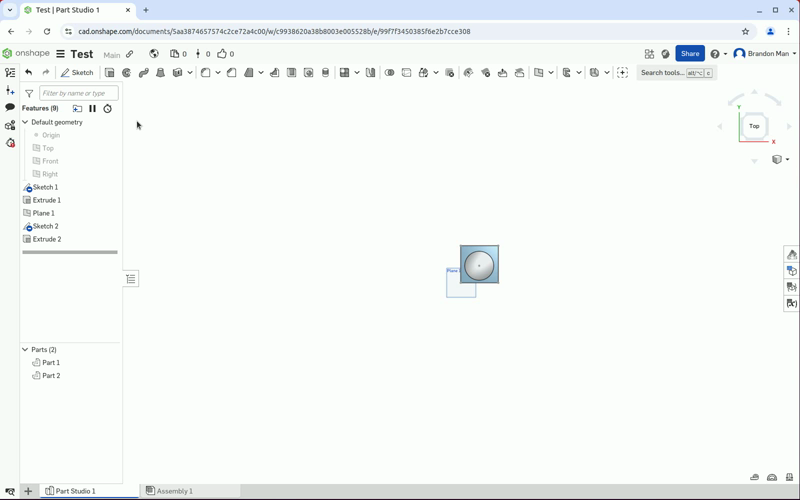
key(shift+7)
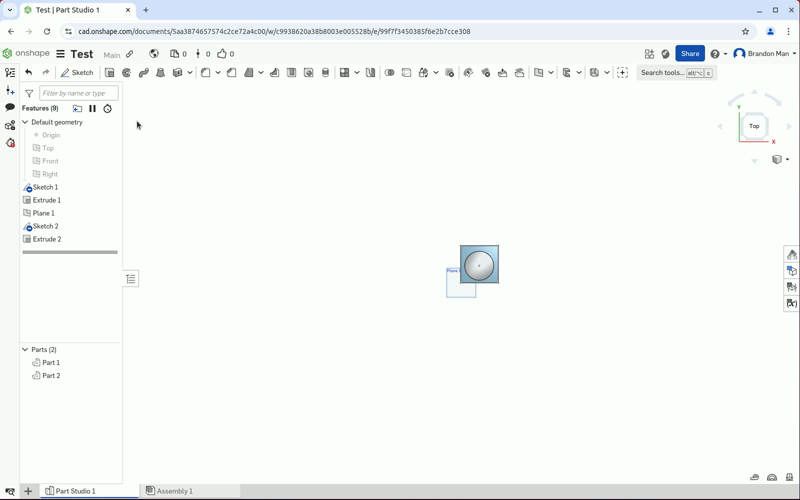
key(up, 3)
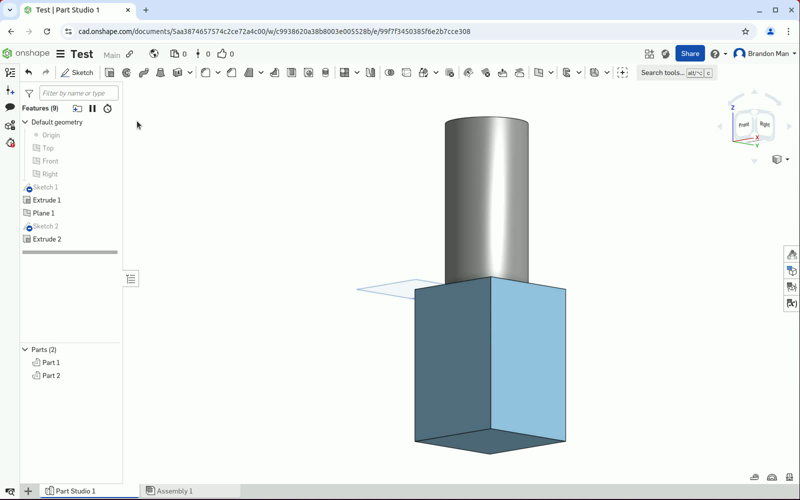
key(left, 3)
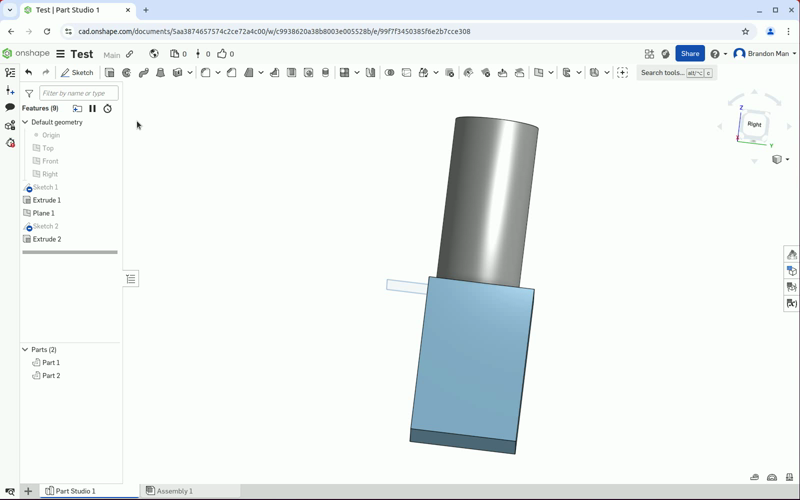
key(right, 3)
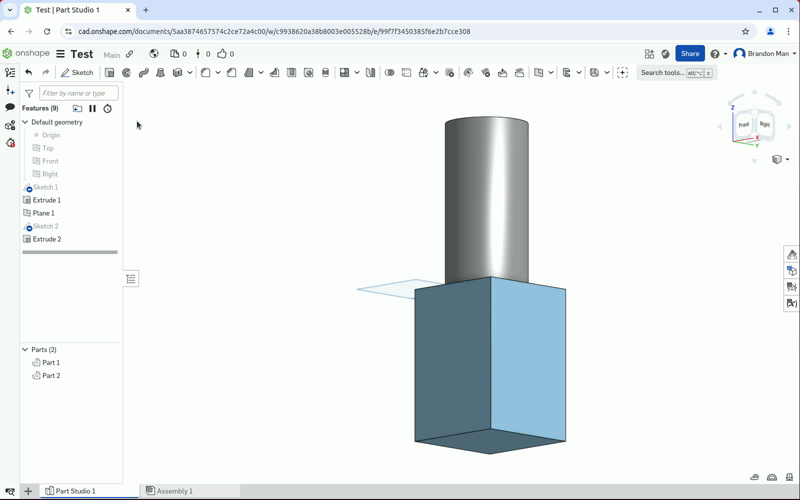
key(down, 3)
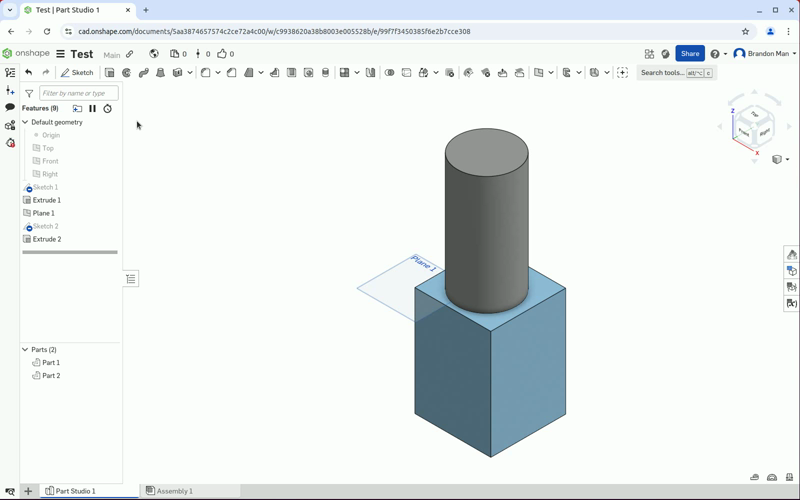
mouse_move(73, 189)
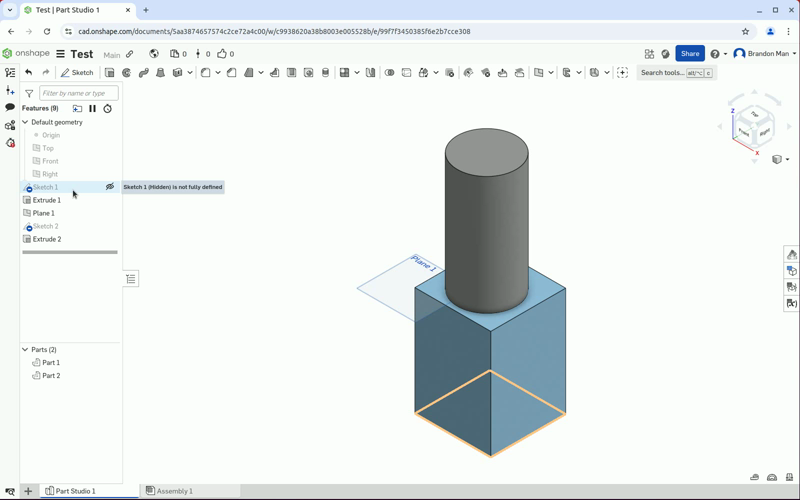
click(73, 189)